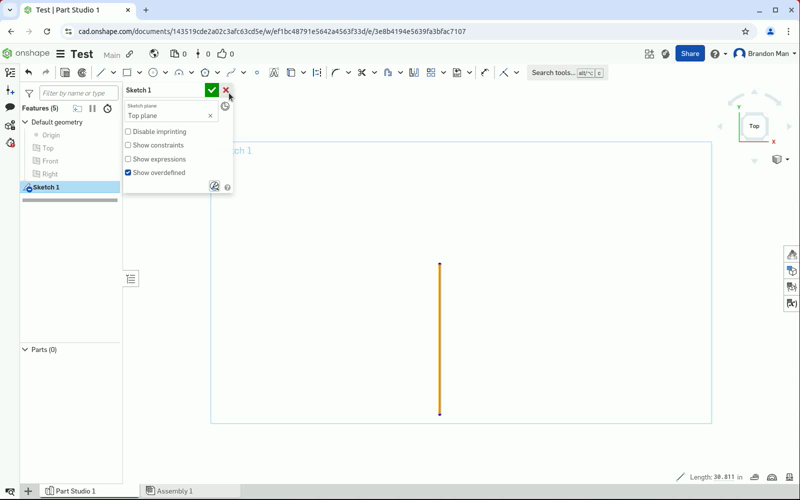
key(shift+h)
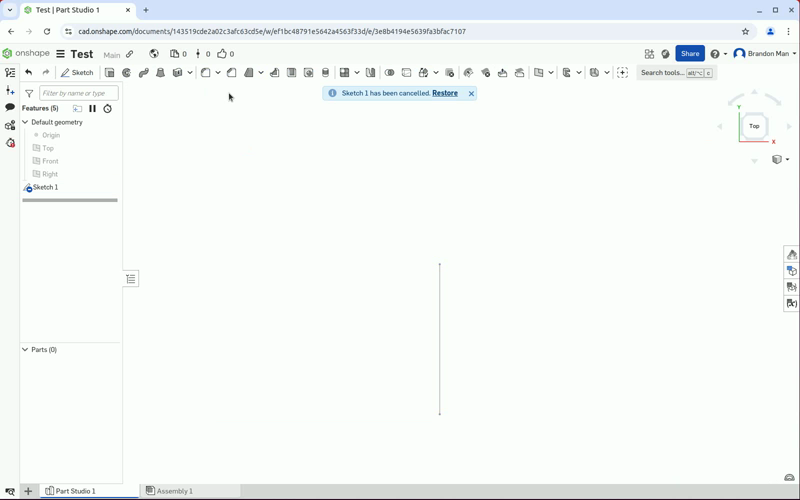
key(shift+s)
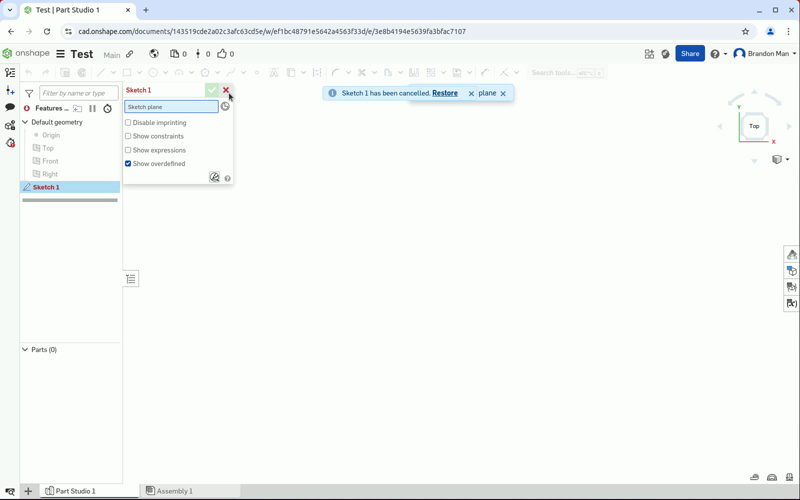
mouse_move(73, 150)
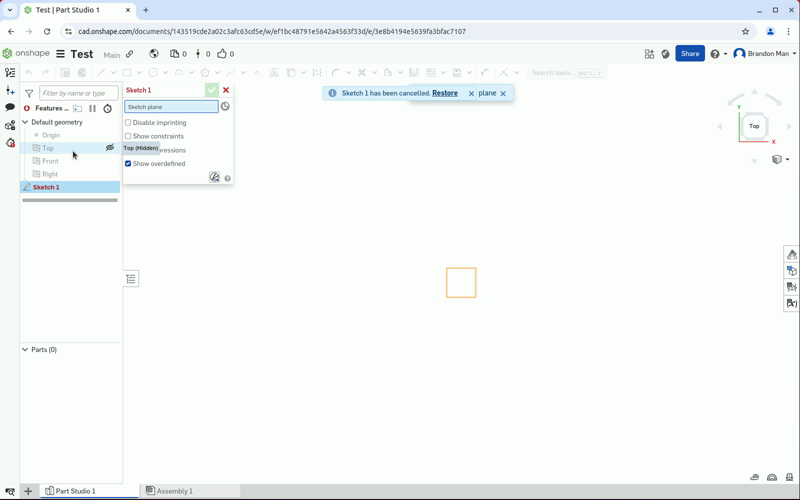
click(73, 150)
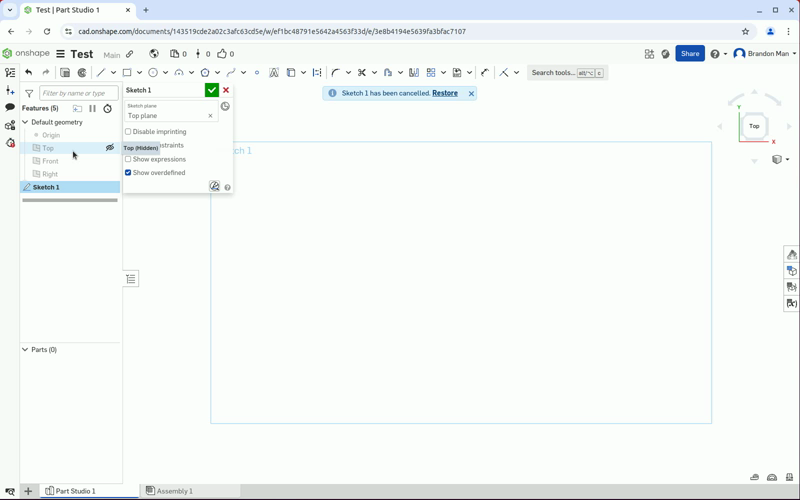
mouse_move(73, 352)
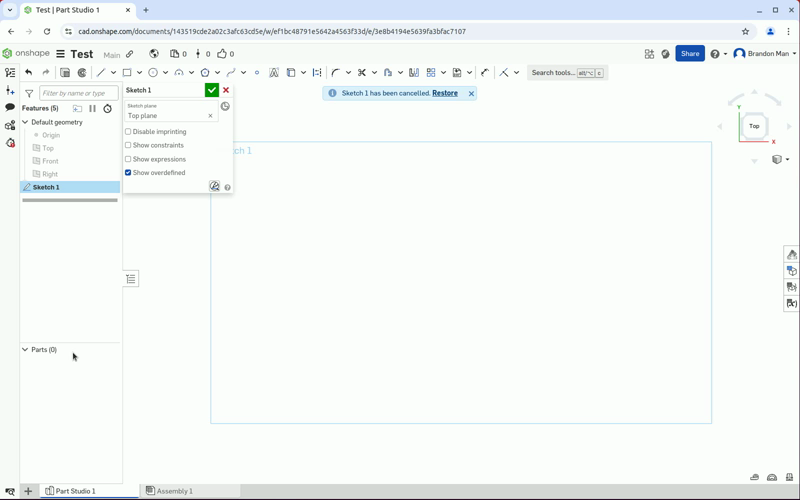
key(y)
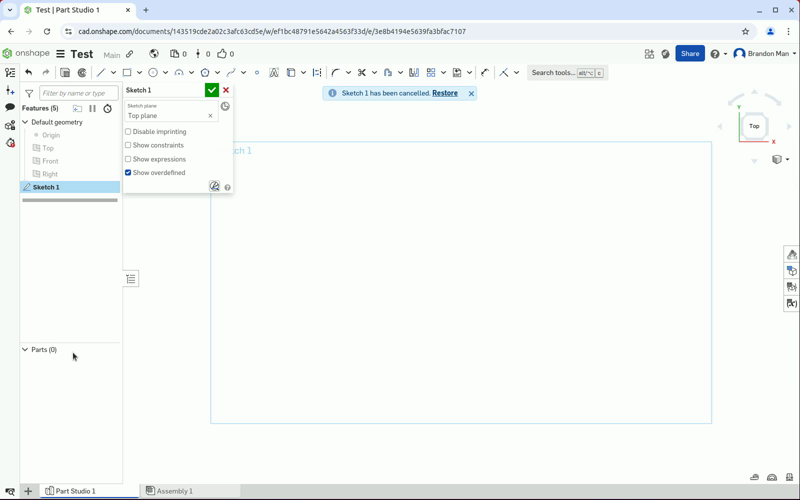
key(l)
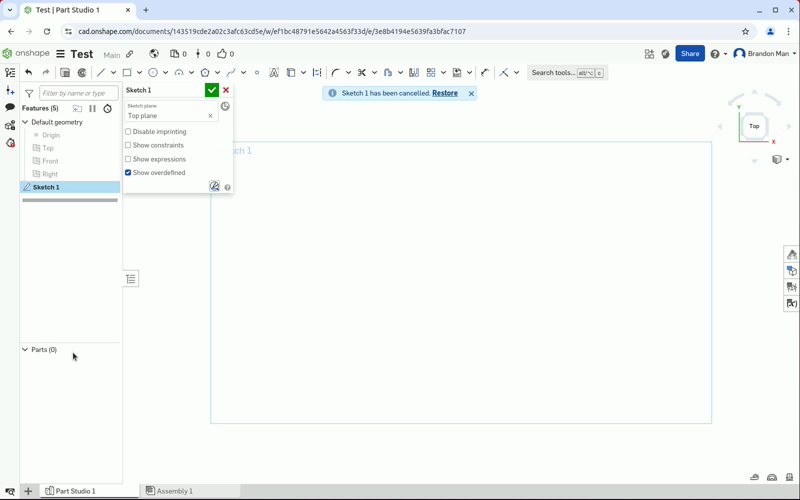
key_down(shift)
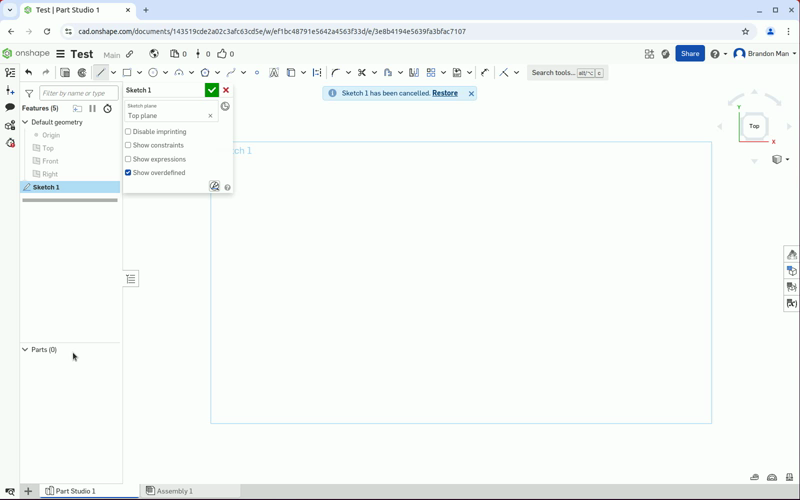
mouse_move(348, 395)
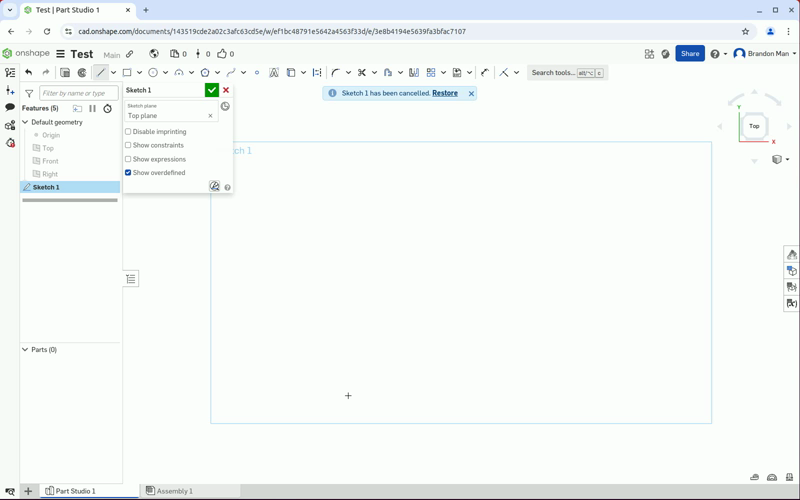
click(348, 395)
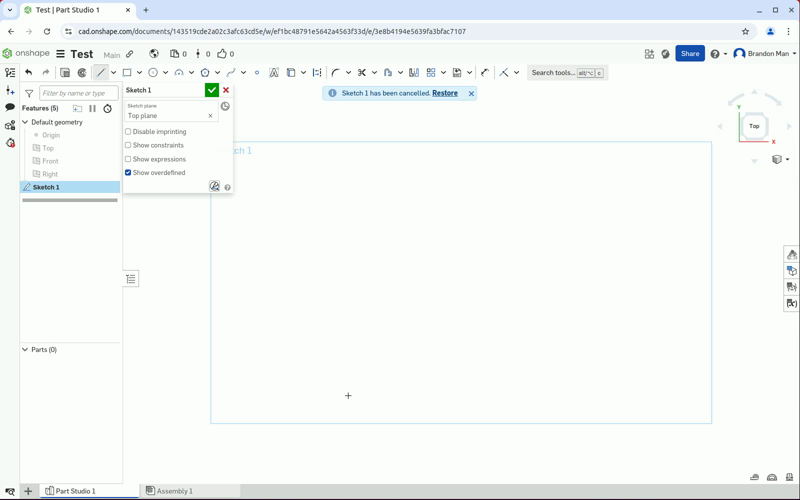
key_up(shift)
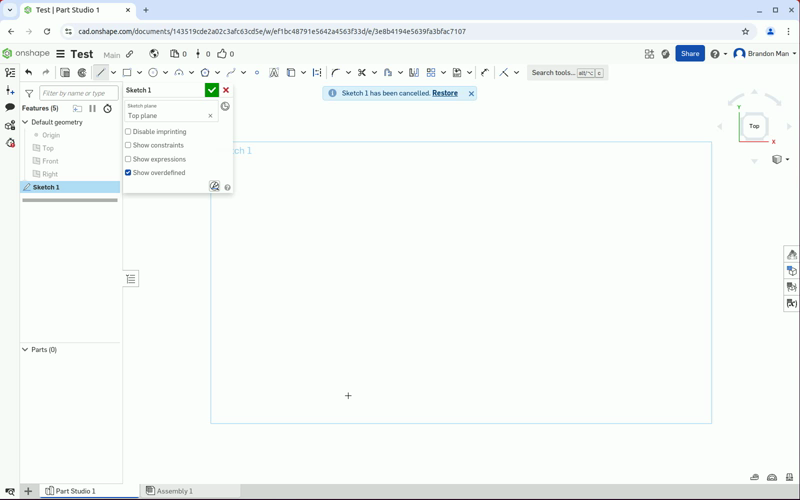
key_down(shift)
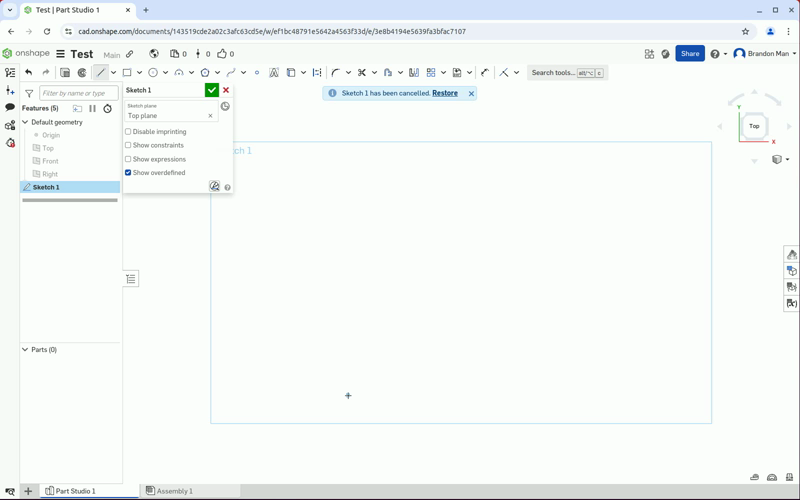
mouse_move(572, 395)
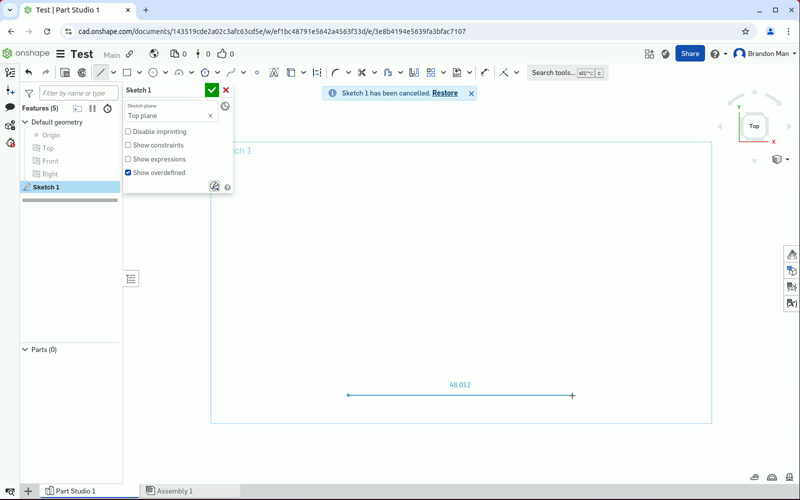
click(572, 395)
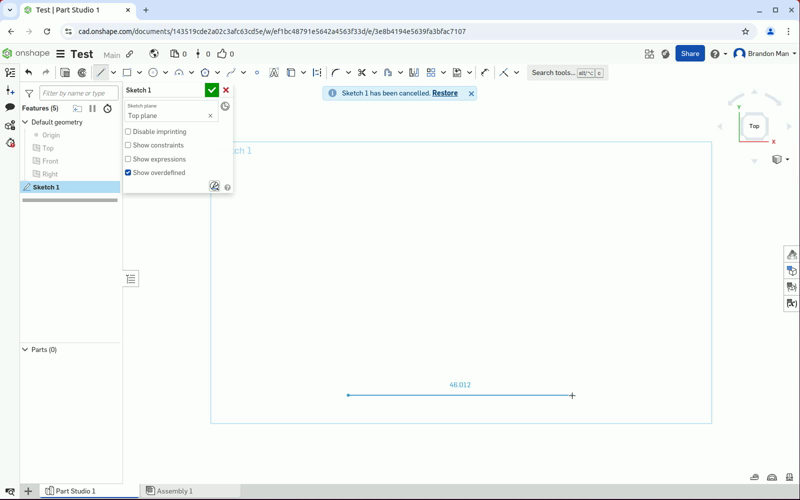
key_up(shift)
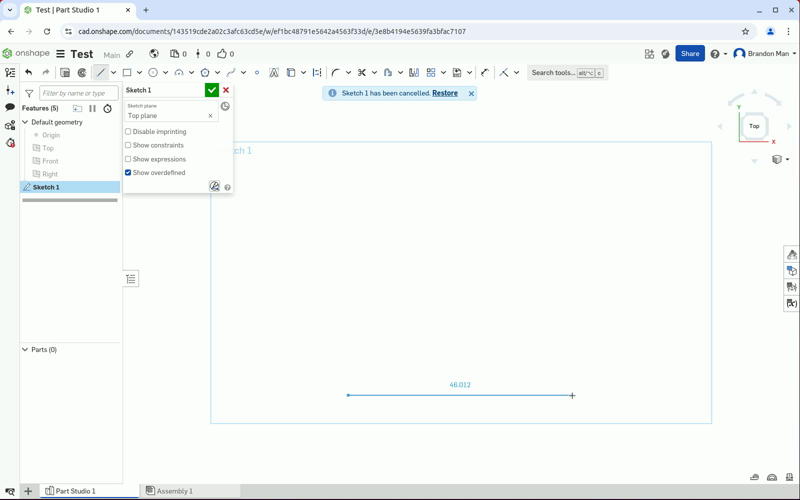
key_down(shift)
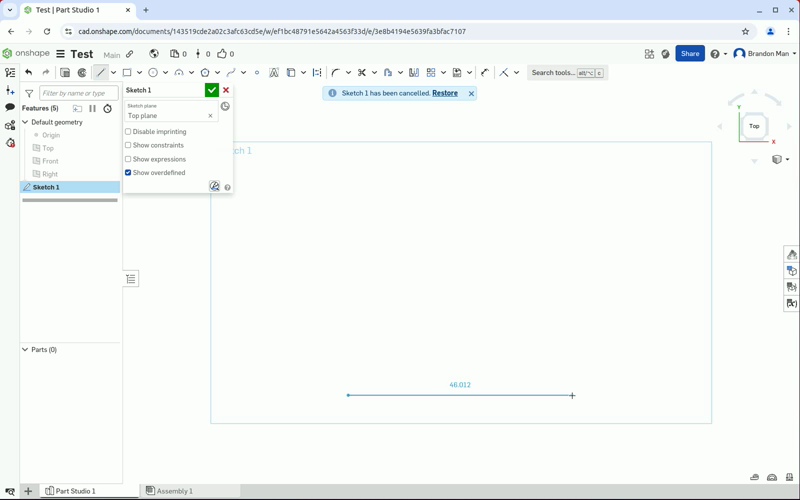
mouse_move(572, 171)
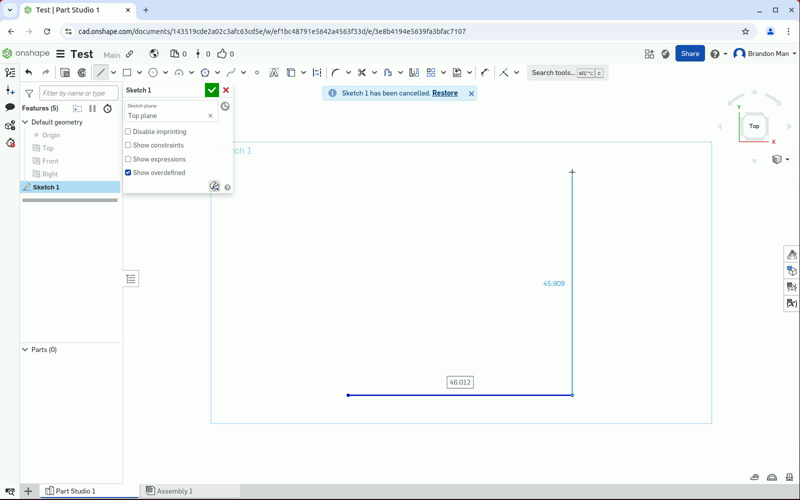
click(572, 171)
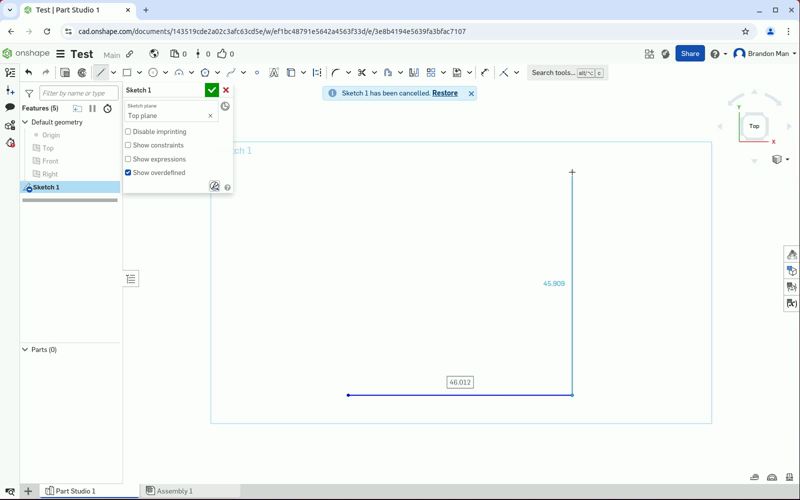
key_up(shift)
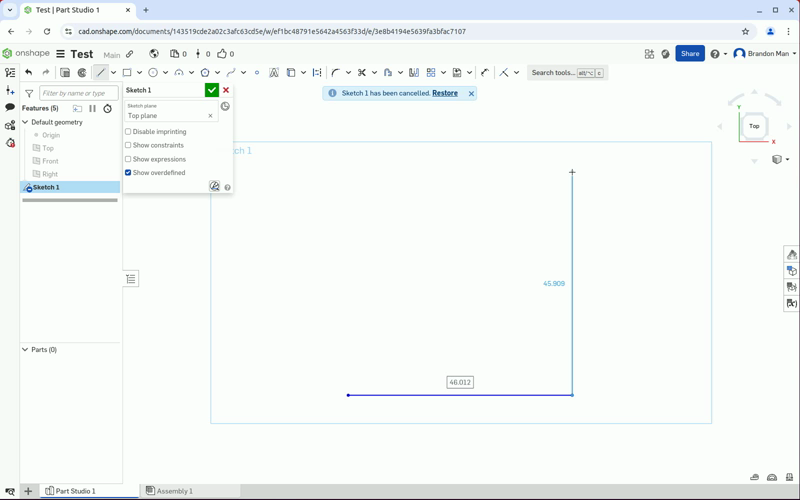
key_down(shift)
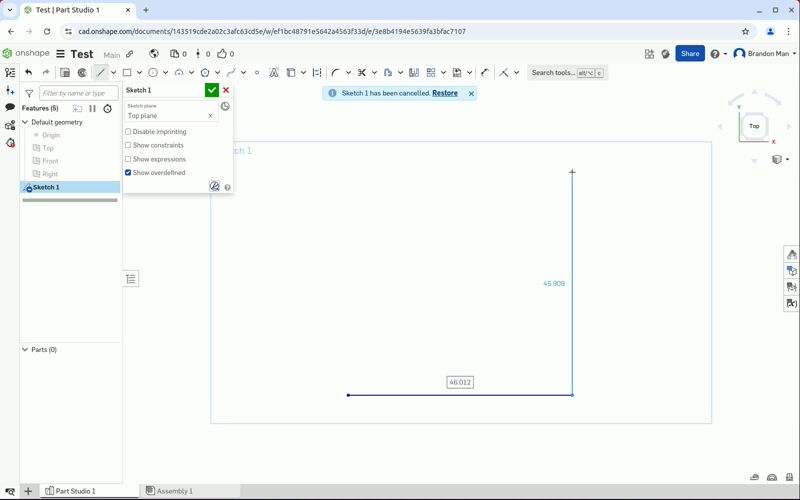
mouse_move(348, 171)
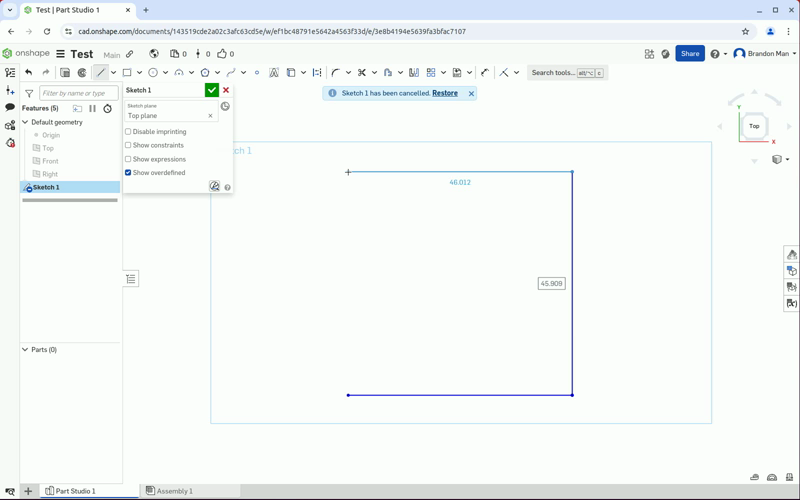
click(348, 171)
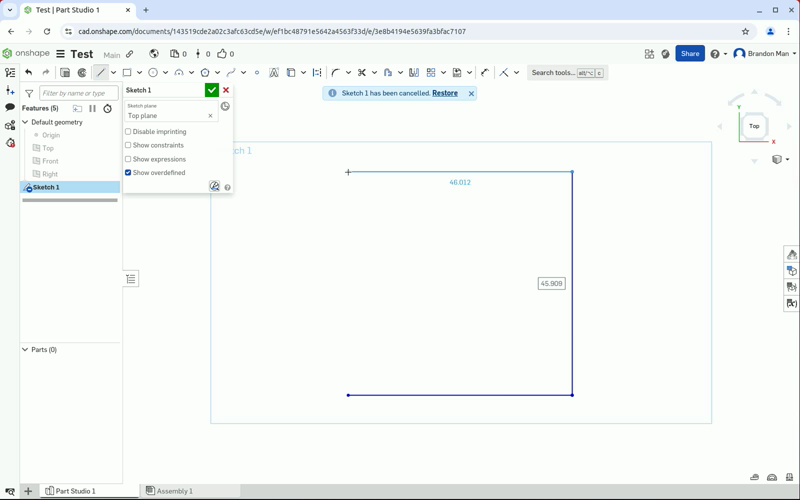
key_up(shift)
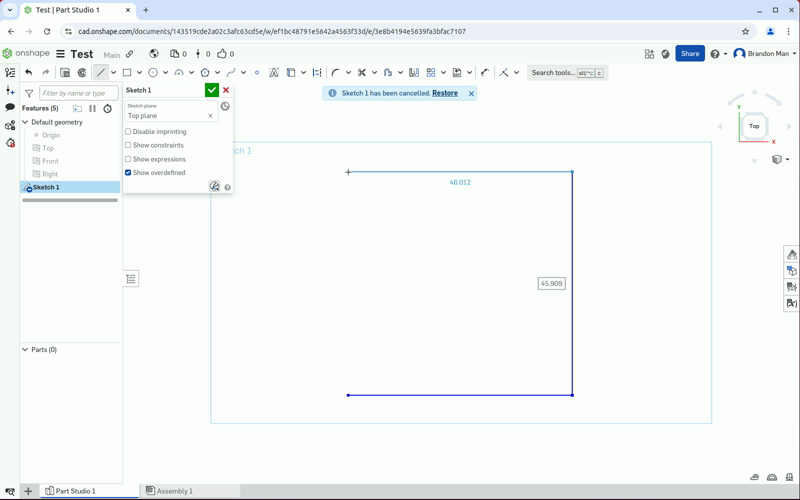
key_down(shift)
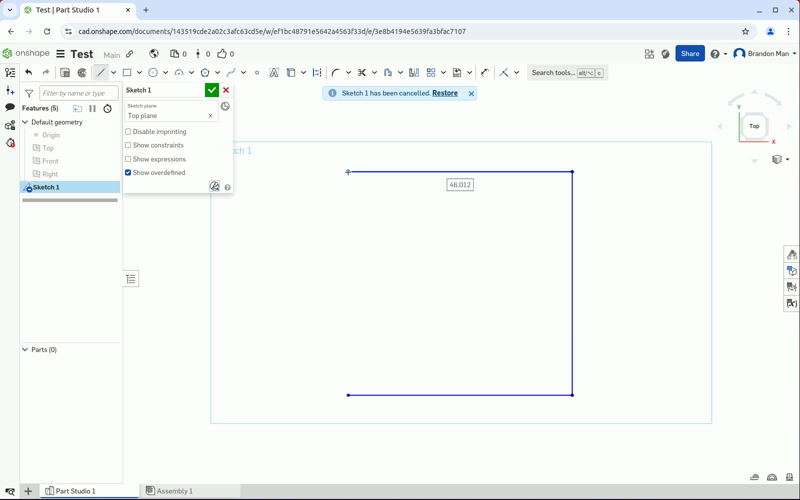
mouse_move(348, 395)
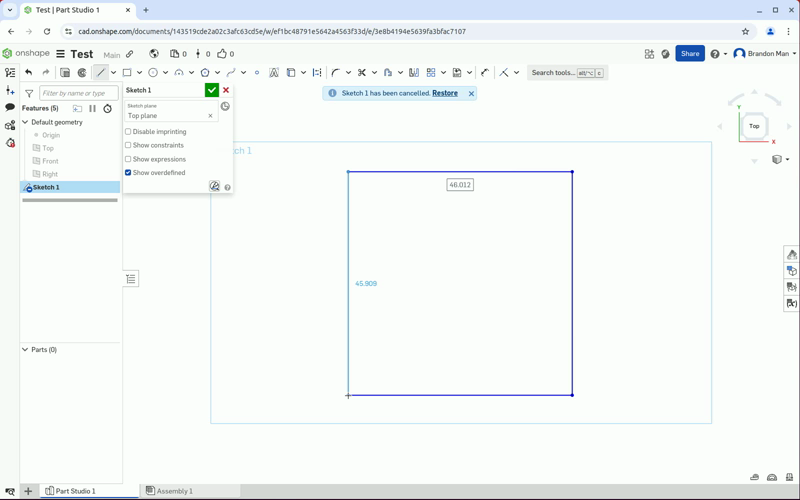
key_up(shift)
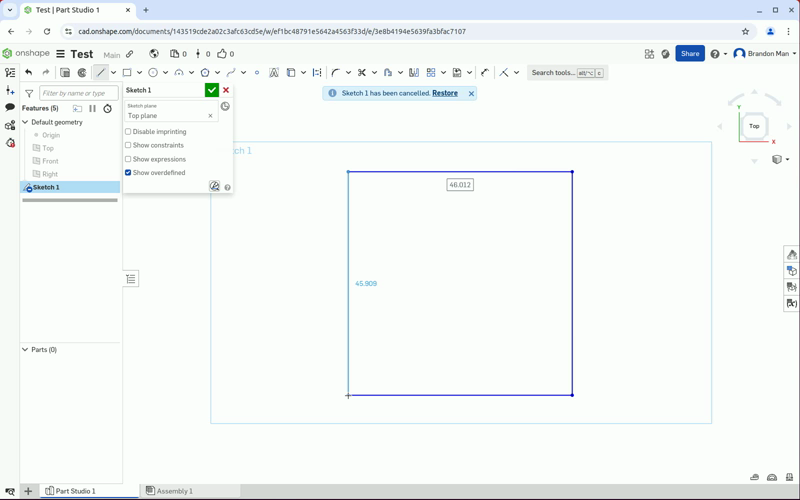
click(348, 395)
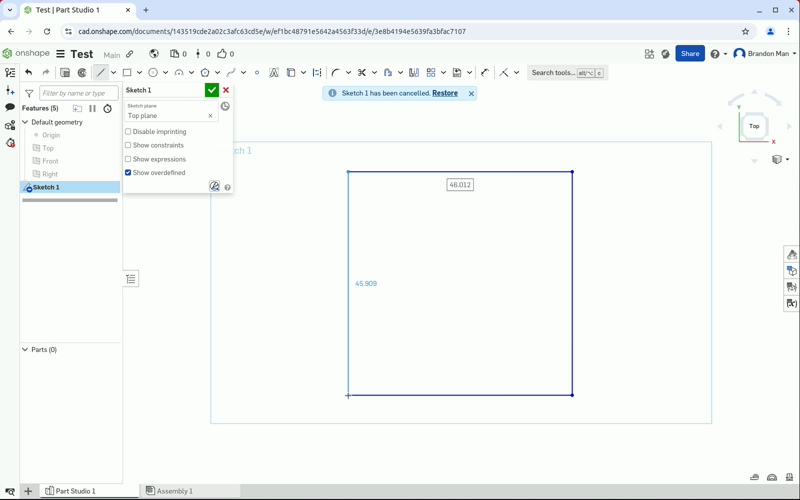
key(esc)
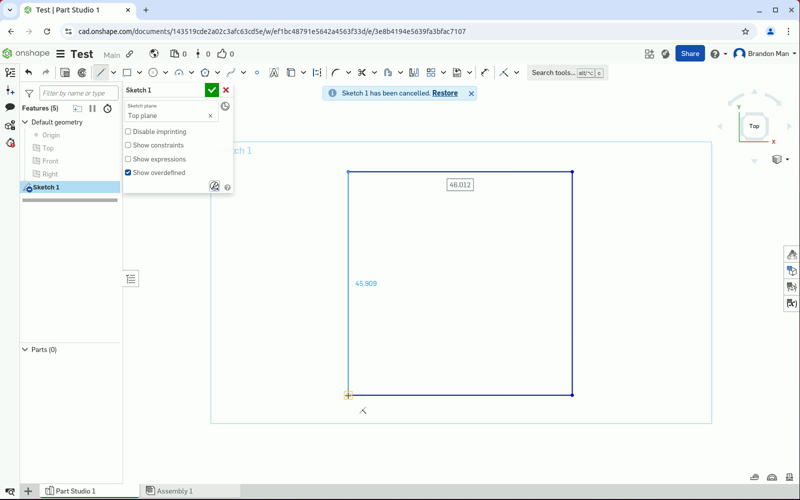
mouse_move(491, 355)
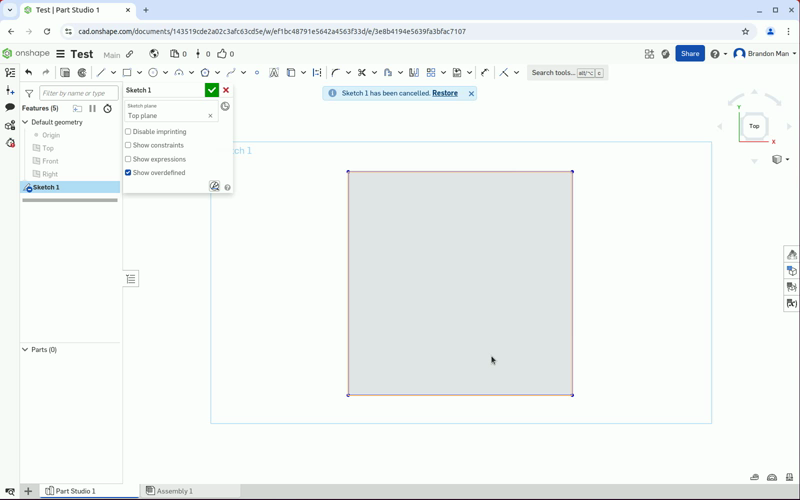
click(491, 355)
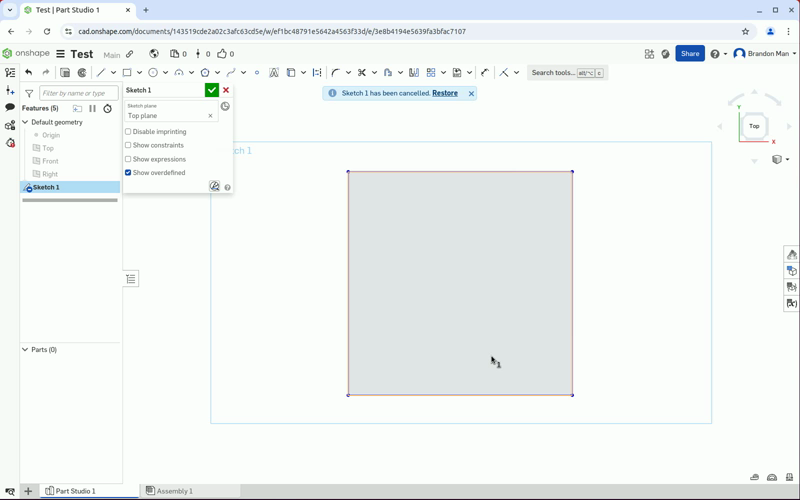
mouse_move(73, 352)
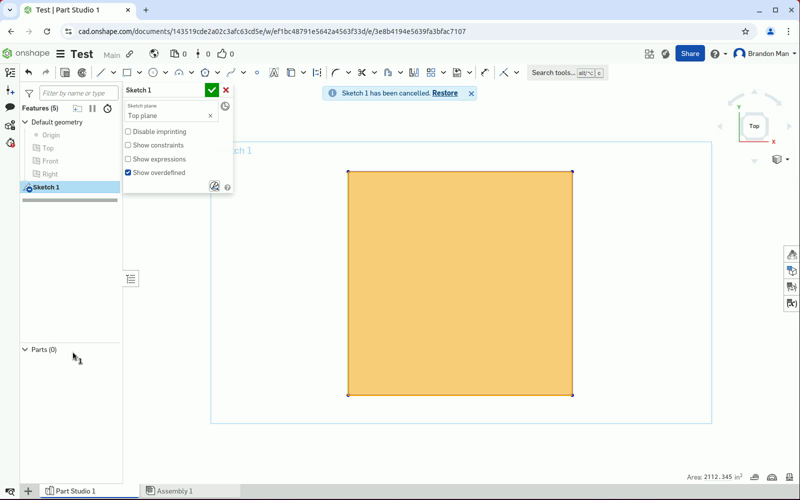
key(shift+y)
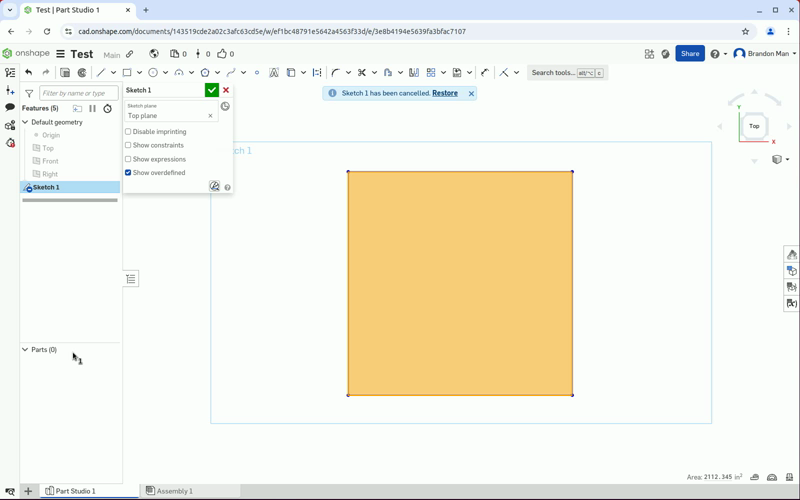
key(shift+e)
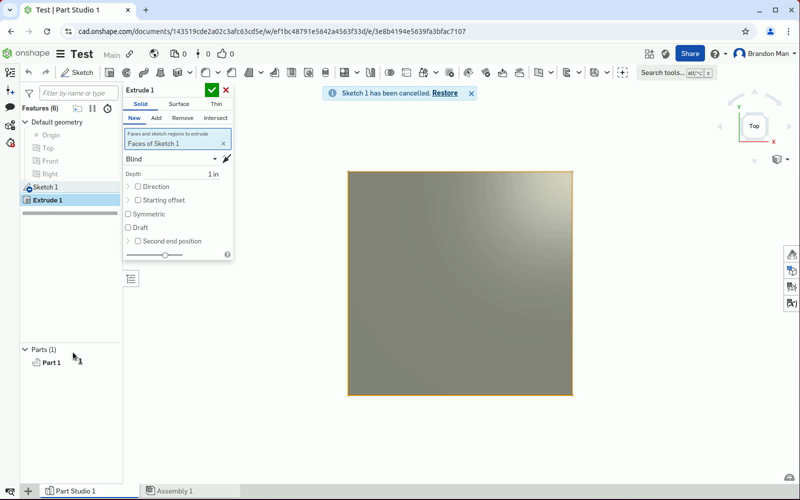
mouse_move(143, 106)
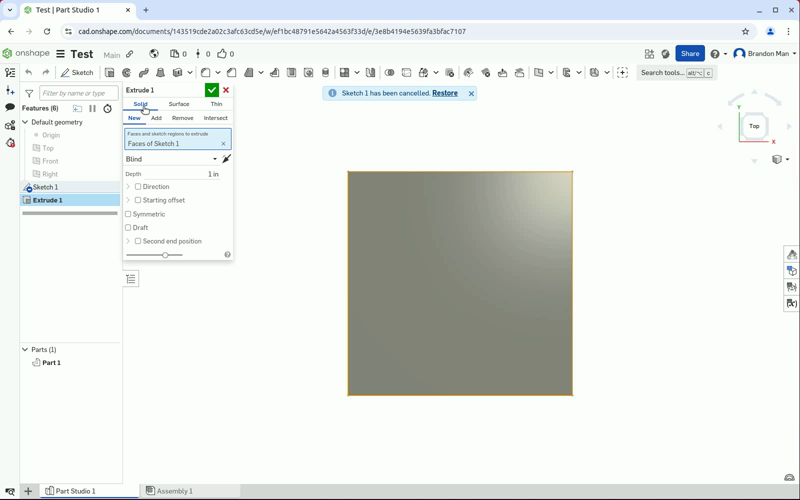
click(143, 106)
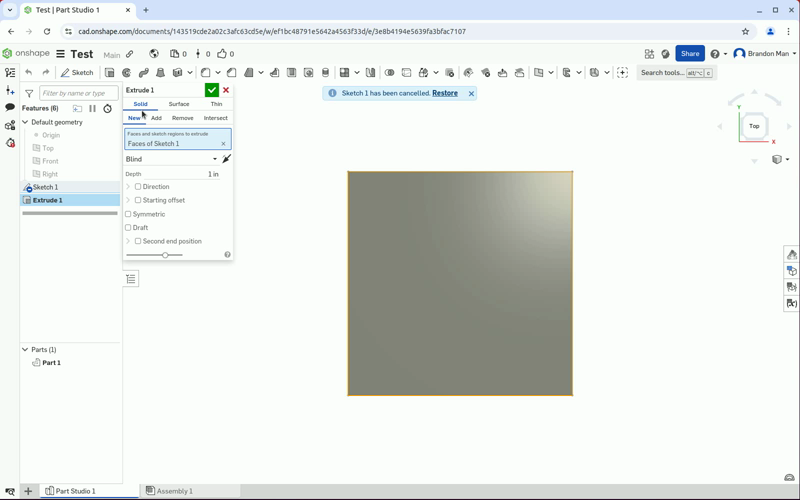
mouse_move(137, 120)
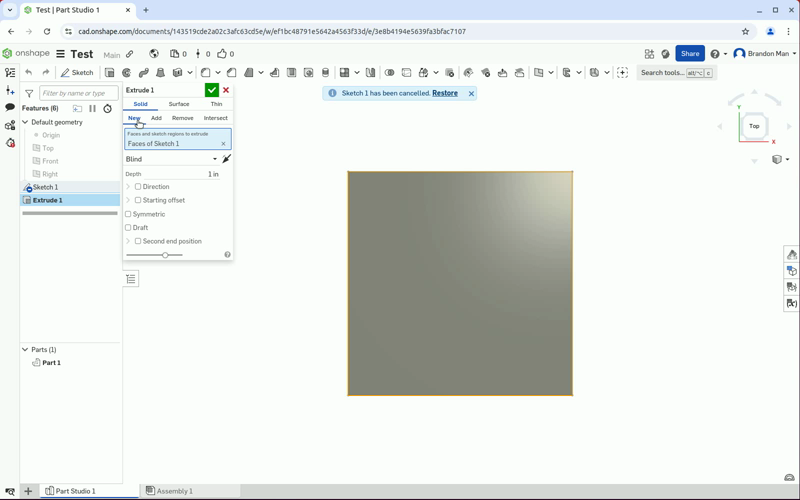
click(137, 120)
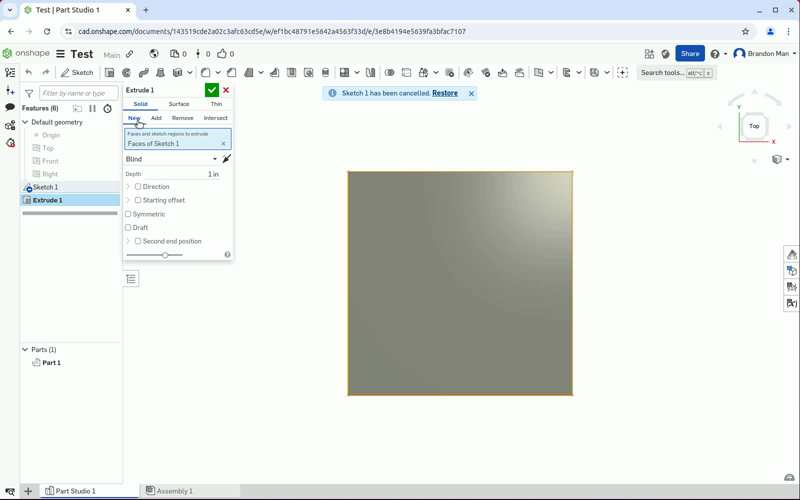
key(tab, 4)
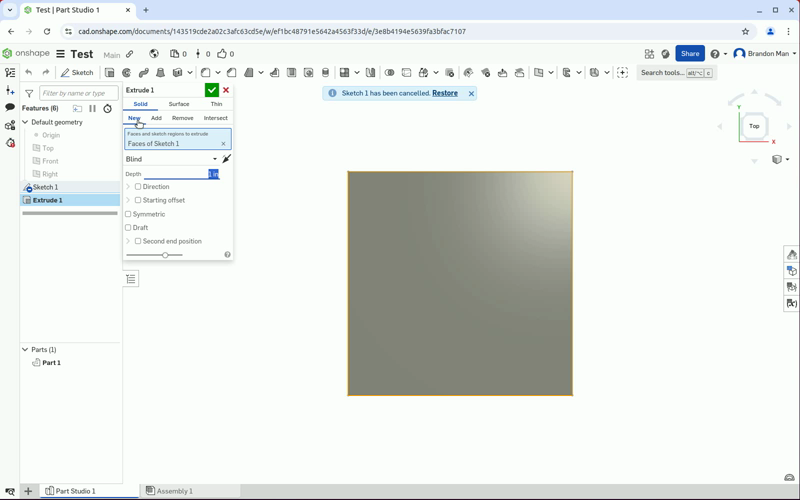
text(6.499)
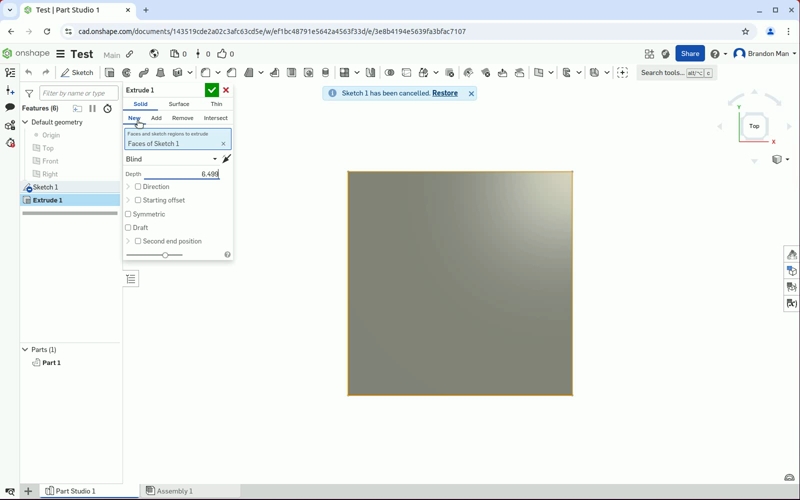
key(enter)
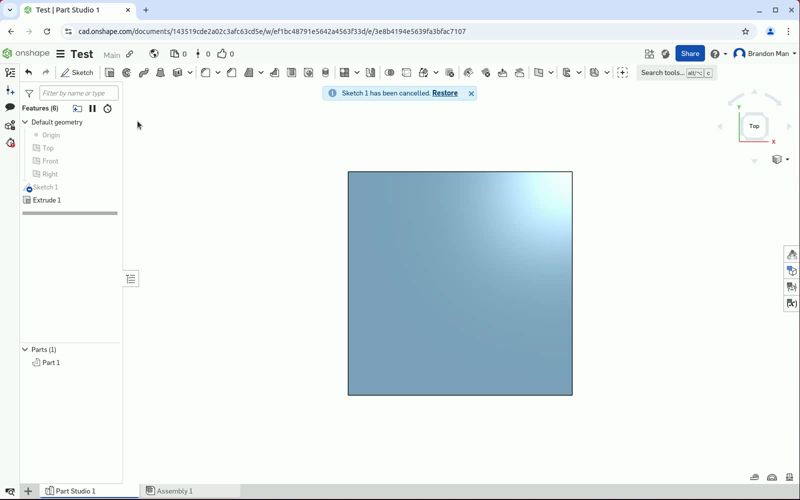
key(shift+h)
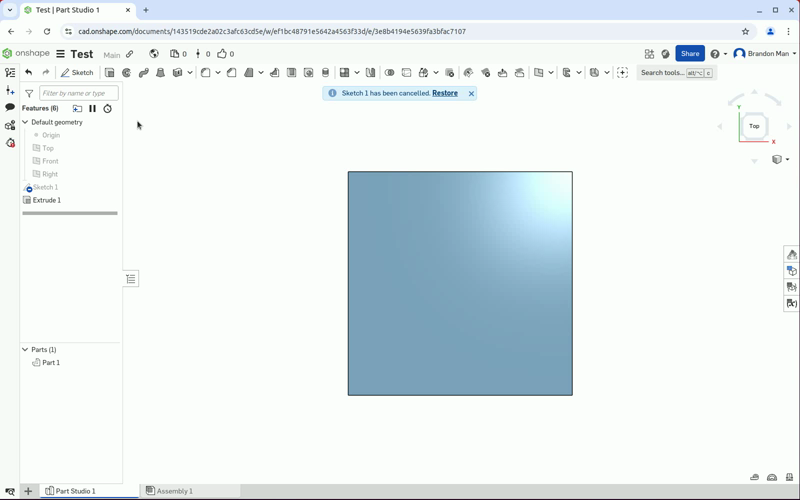
key(shift+h)
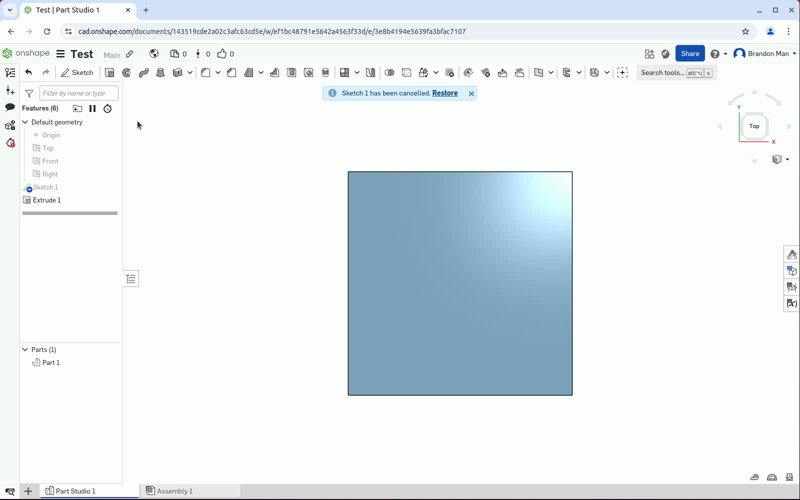
mouse_move(73, 189)
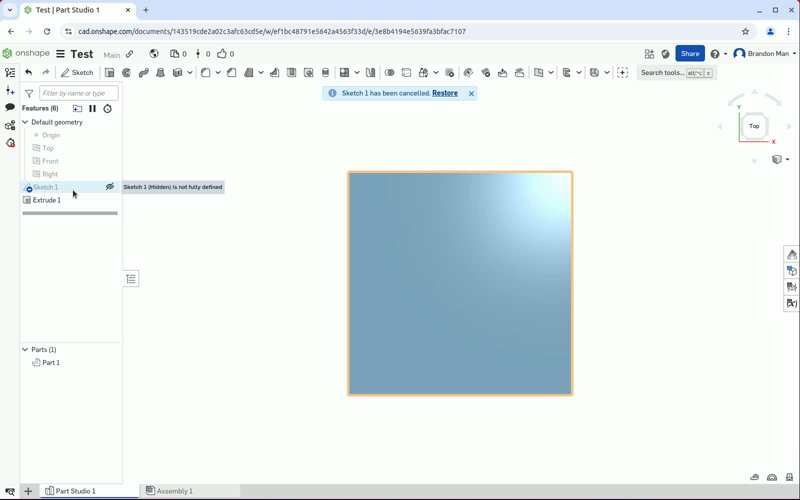
click(73, 189)
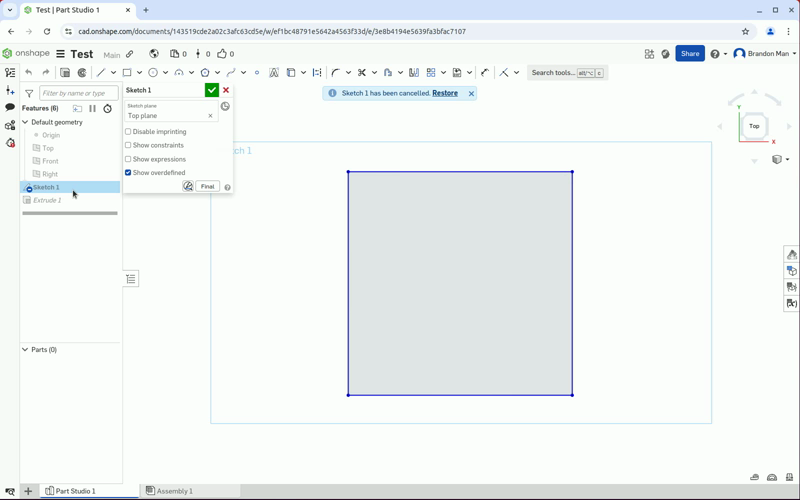
mouse_move(229, 92)
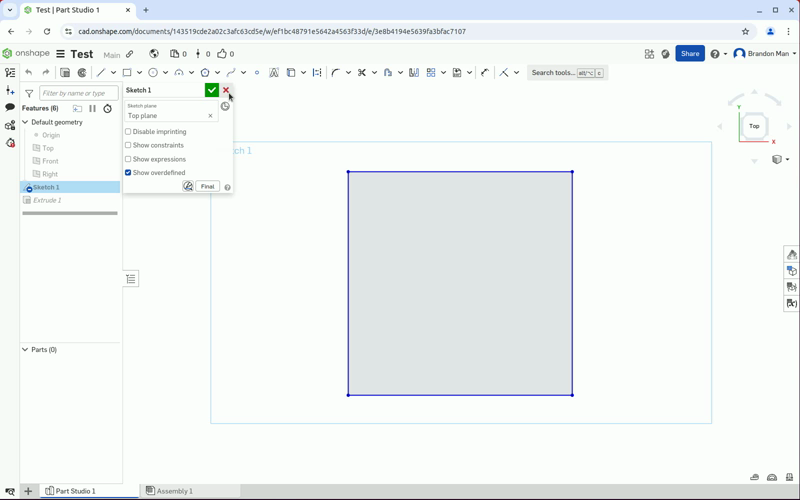
click(229, 92)
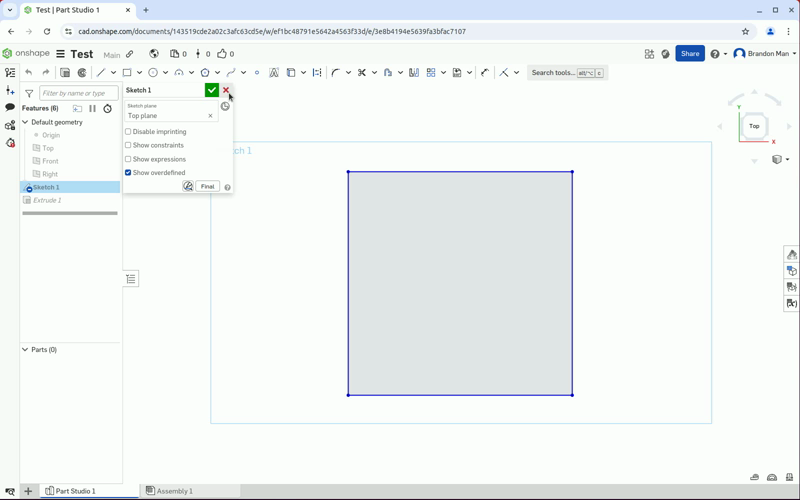
key(shift+s)
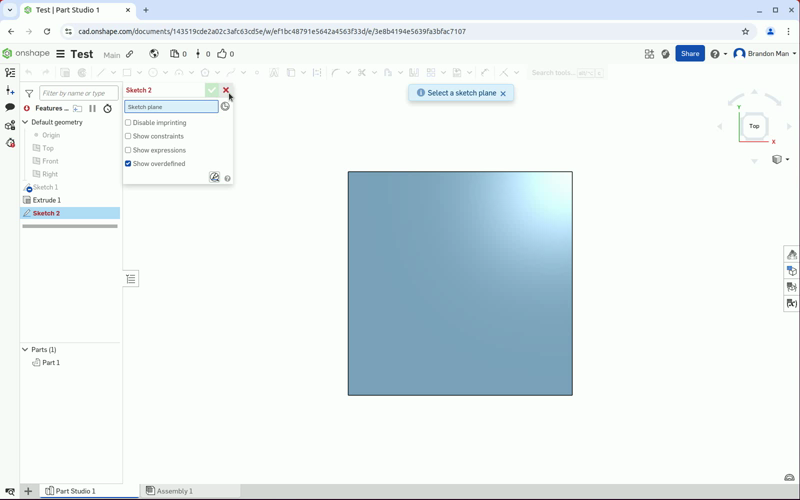
mouse_move(73, 150)
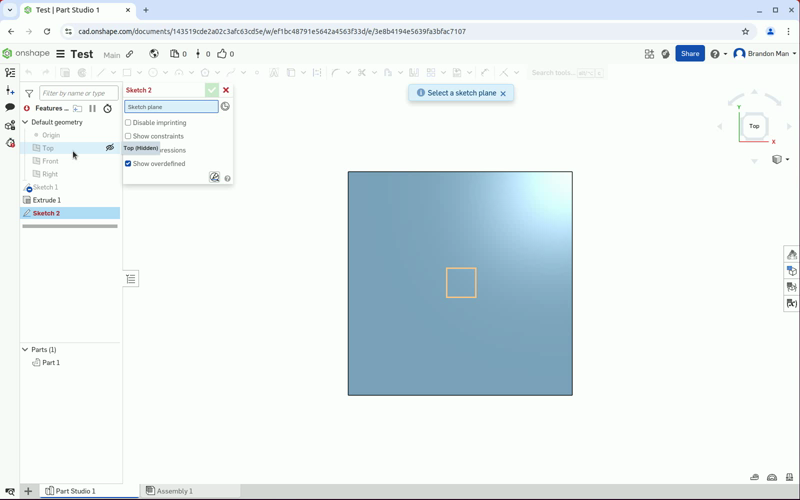
click(73, 150)
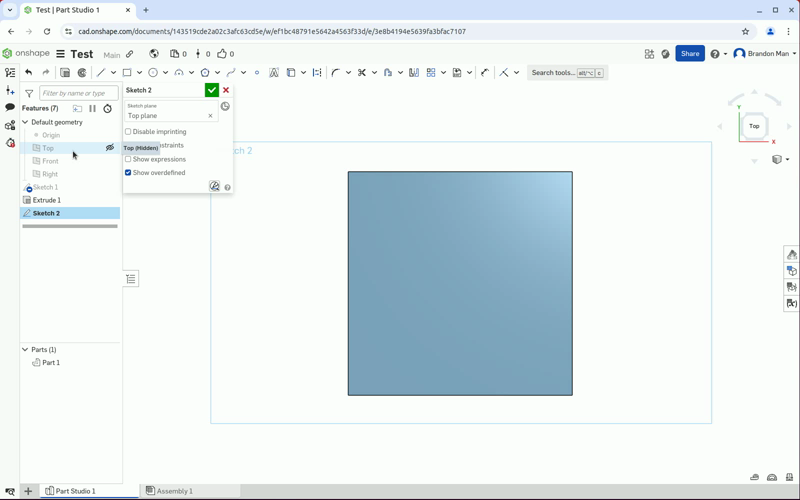
mouse_move(73, 352)
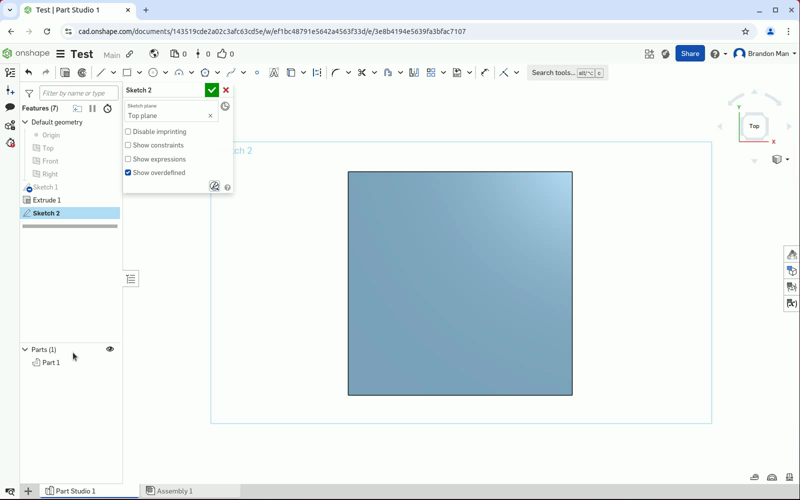
key(y)
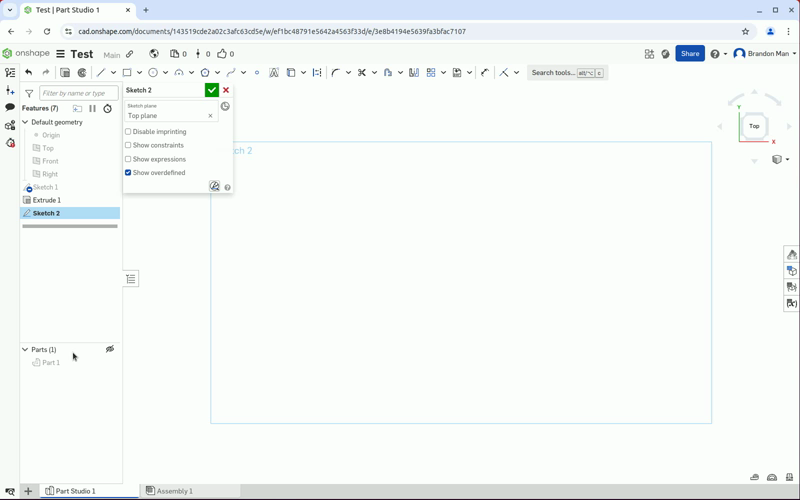
key(l)
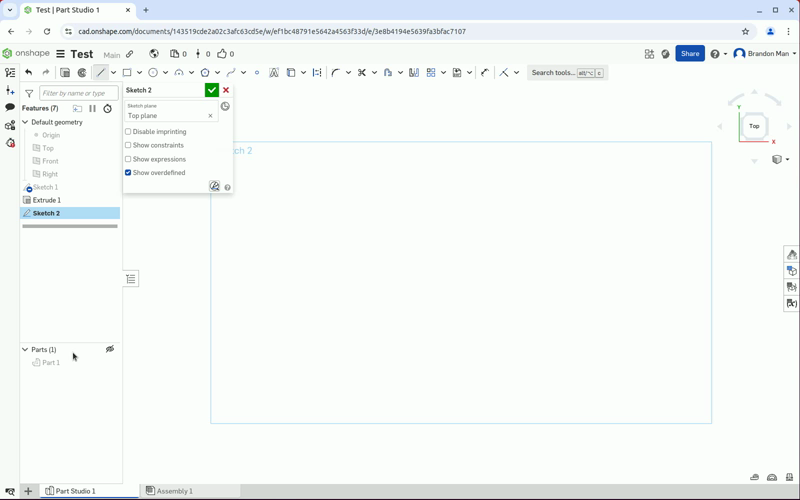
key_down(shift)
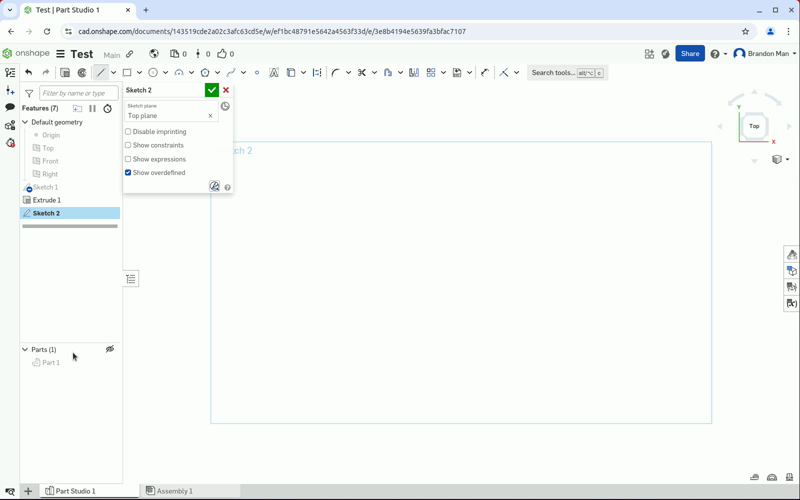
mouse_move(379, 343)
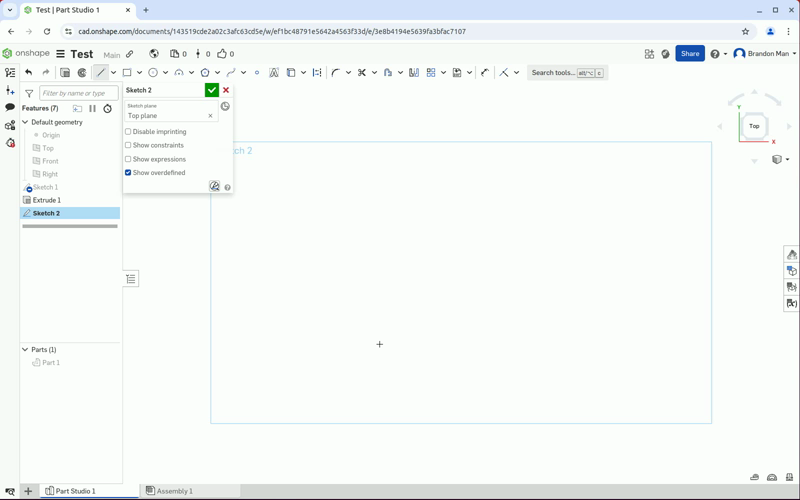
click(379, 343)
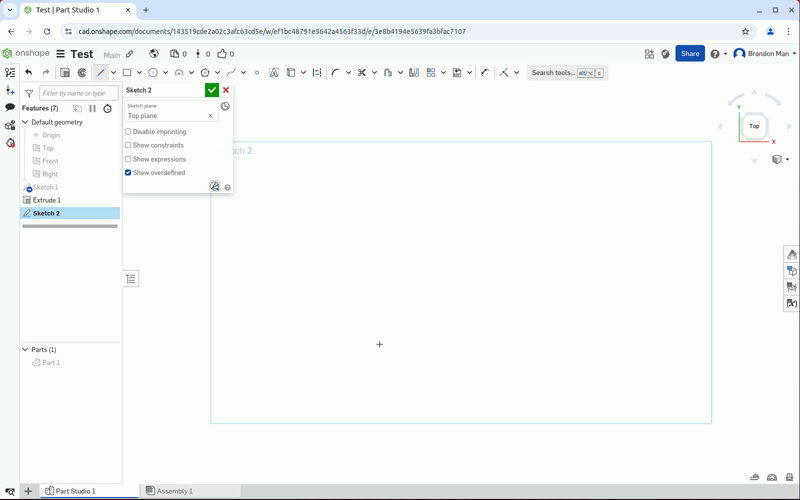
key_up(shift)
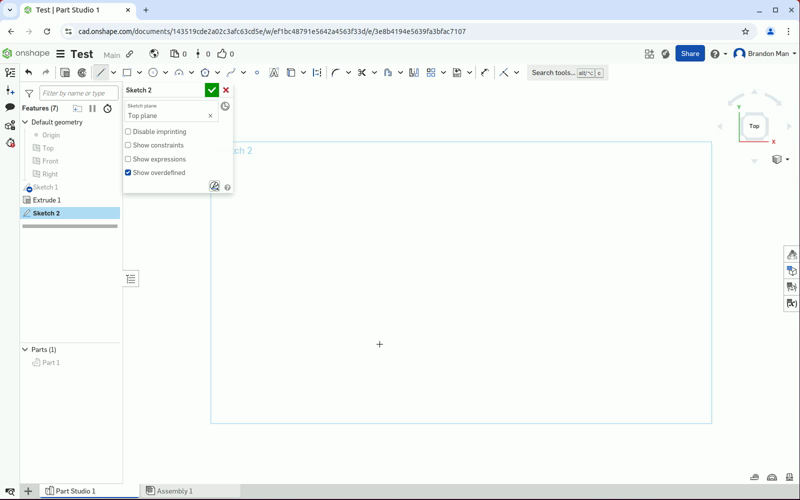
key_down(shift)
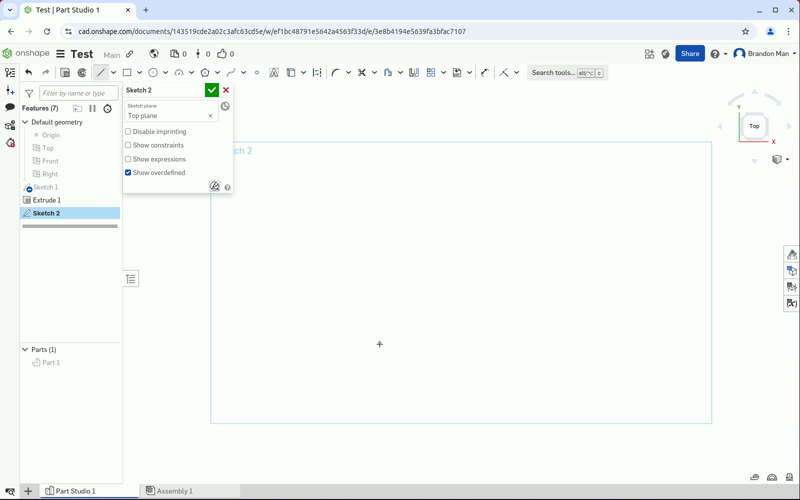
mouse_move(409, 343)
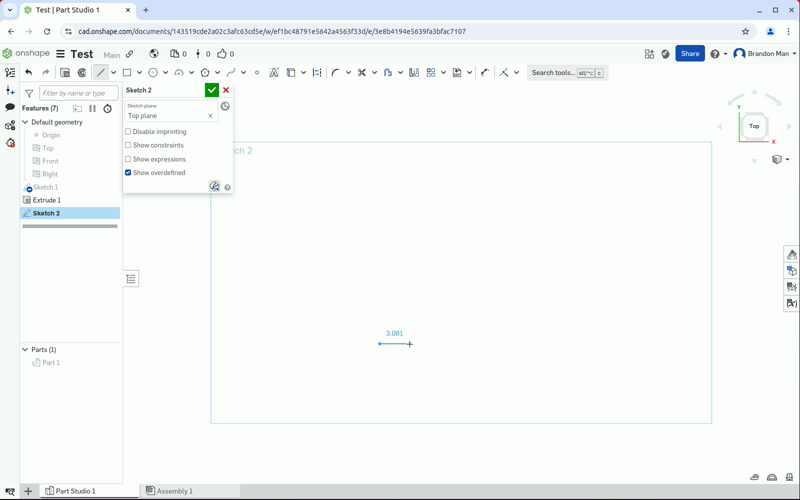
mouse_move(398, 362)
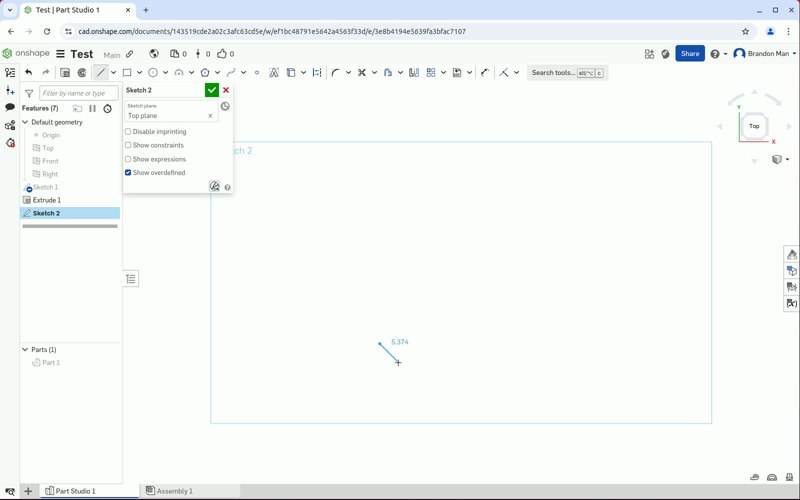
click(398, 362)
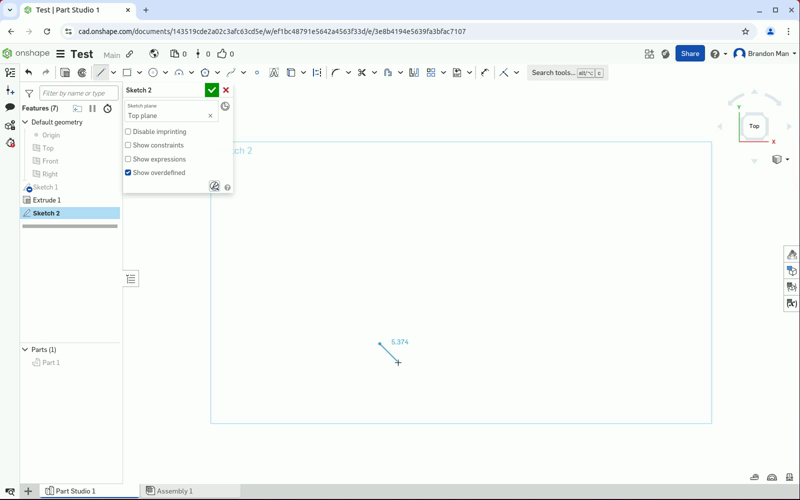
key_up(shift)
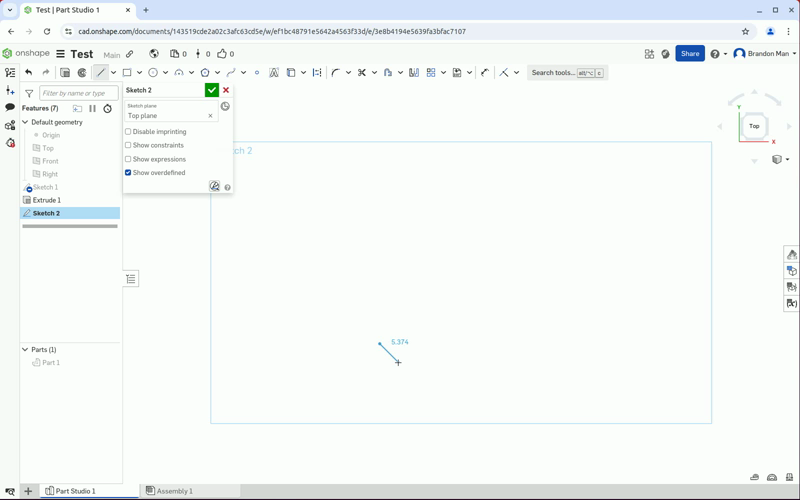
key_down(shift)
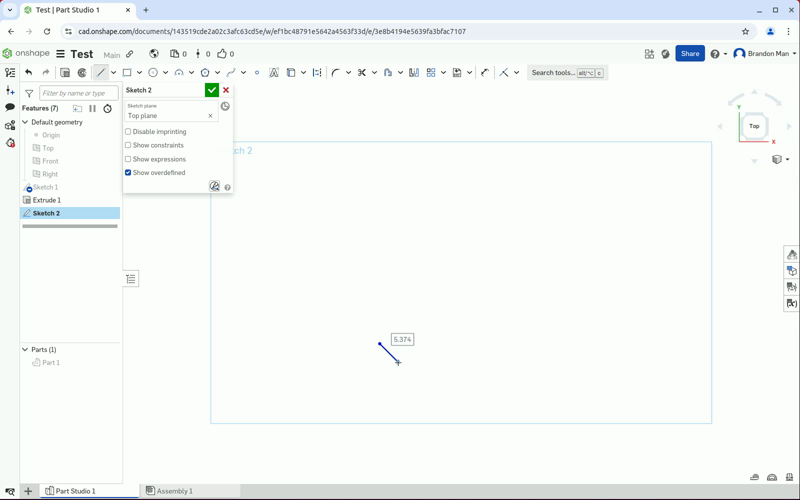
mouse_move(521, 362)
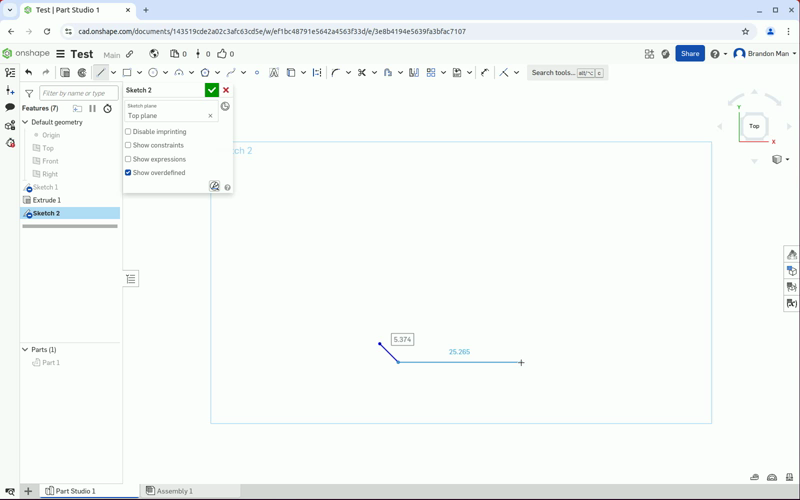
click(521, 362)
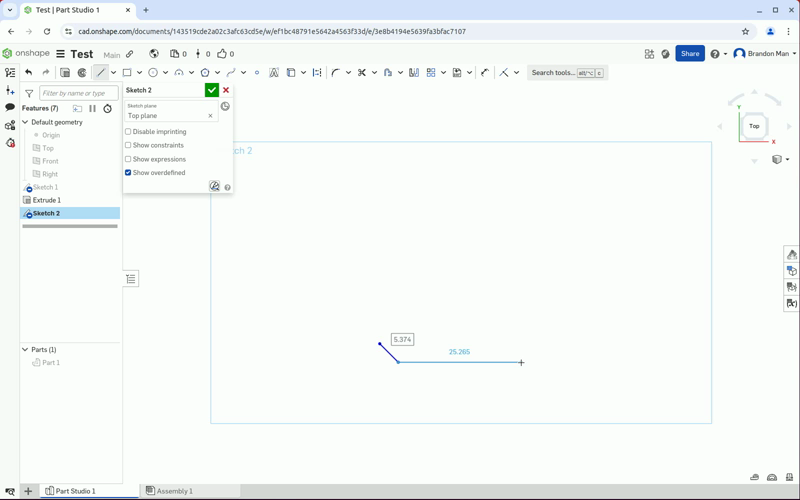
key_up(shift)
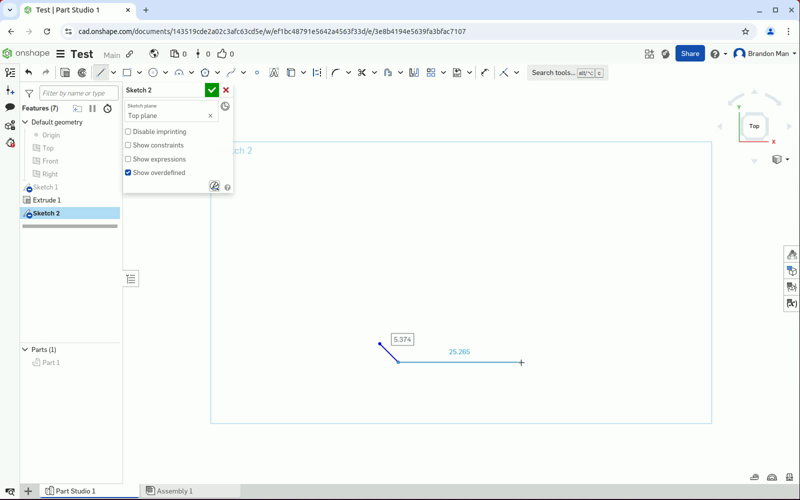
key_down(shift)
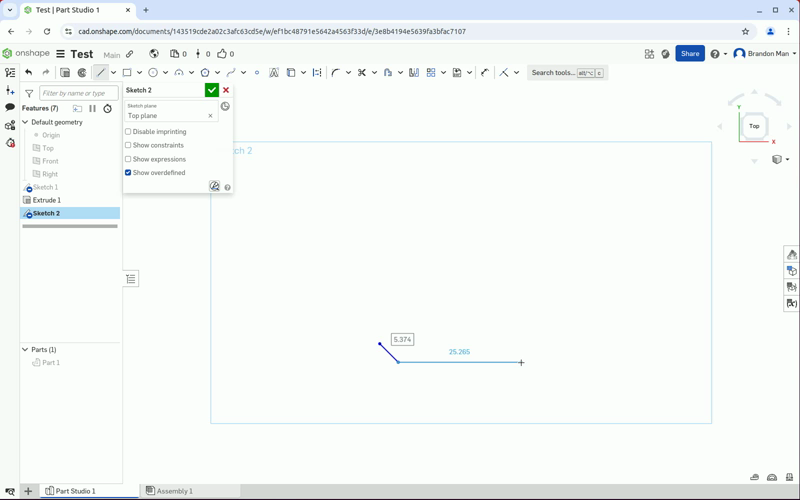
mouse_move(551, 362)
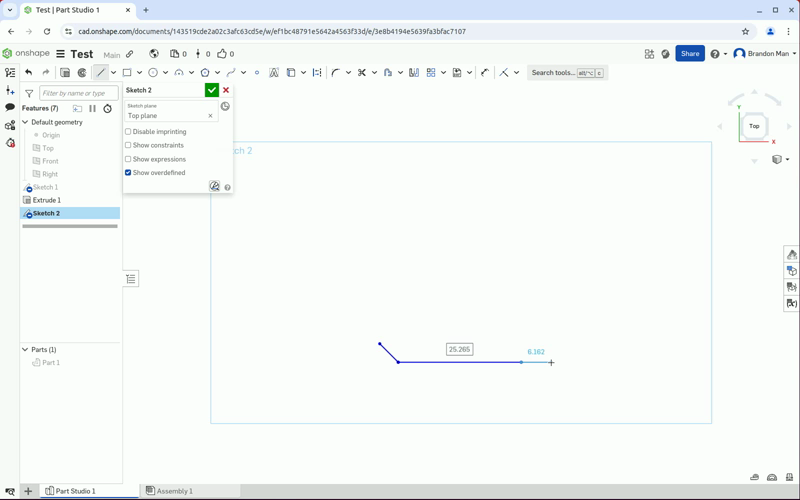
mouse_move(540, 343)
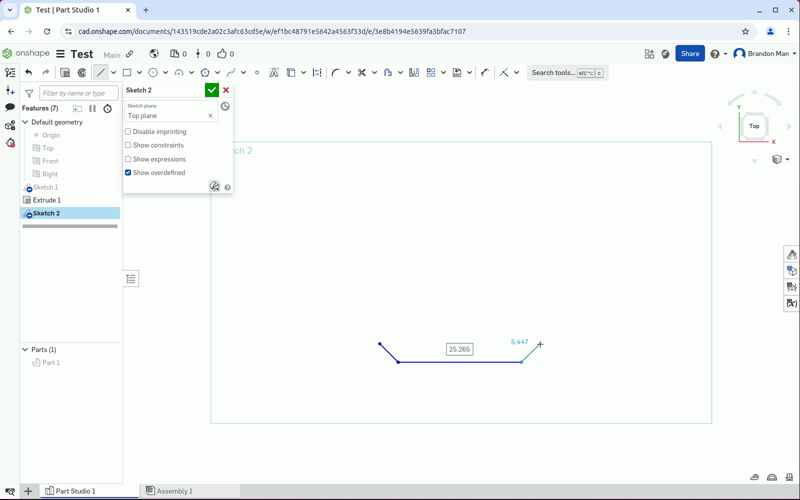
click(540, 343)
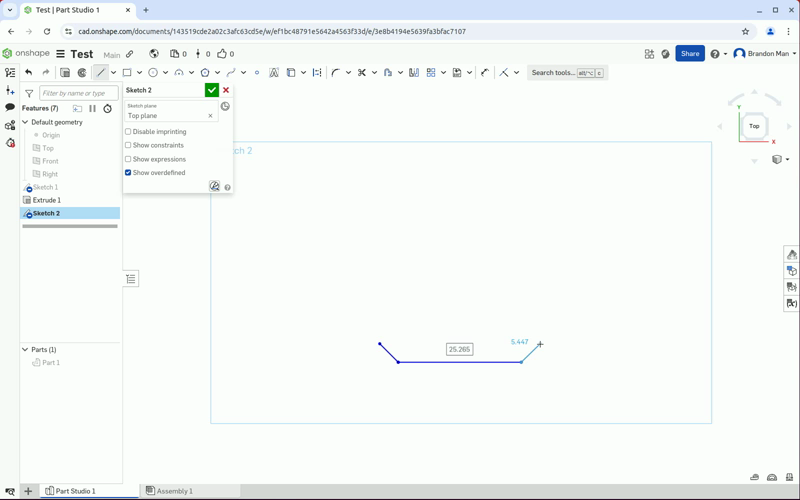
key_up(shift)
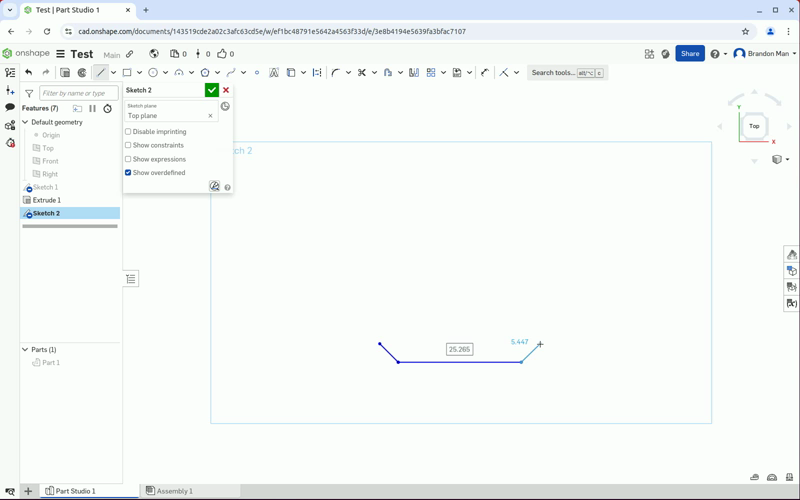
key_down(shift)
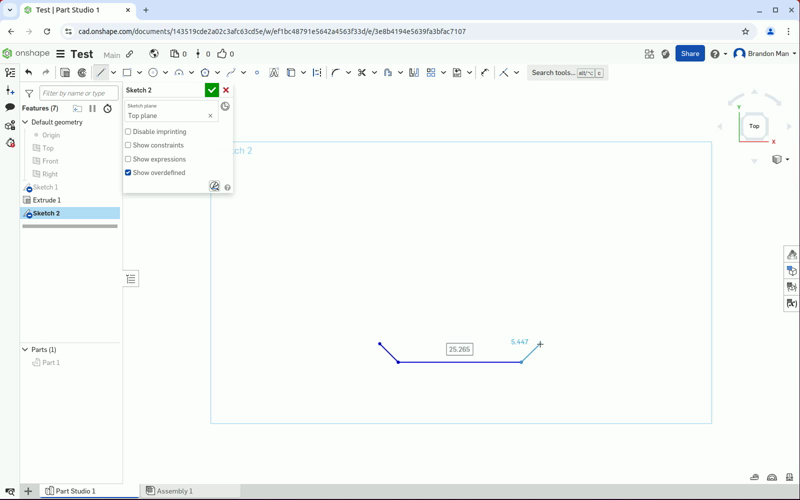
mouse_move(540, 222)
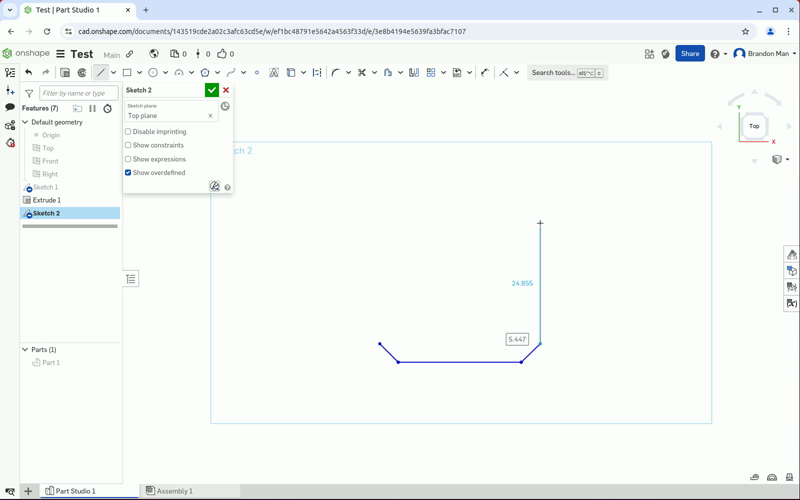
click(540, 222)
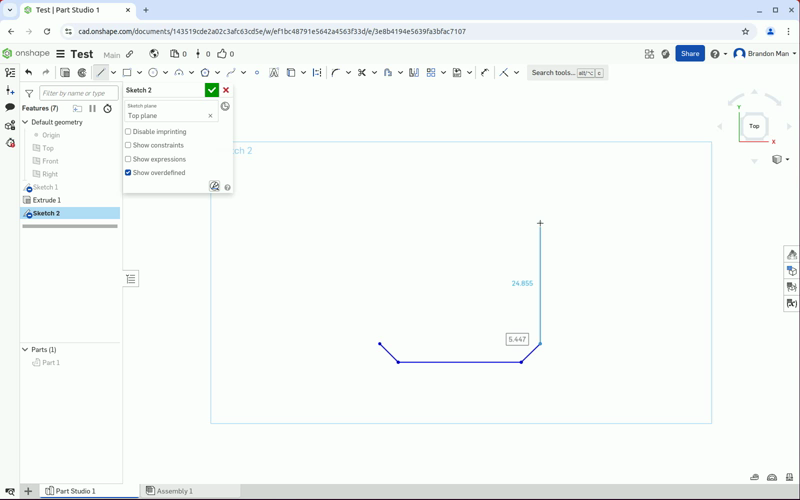
key_up(shift)
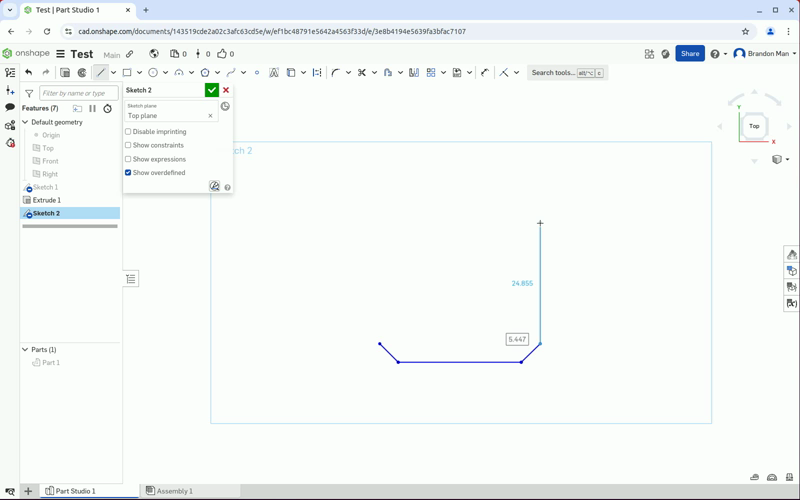
key_down(shift)
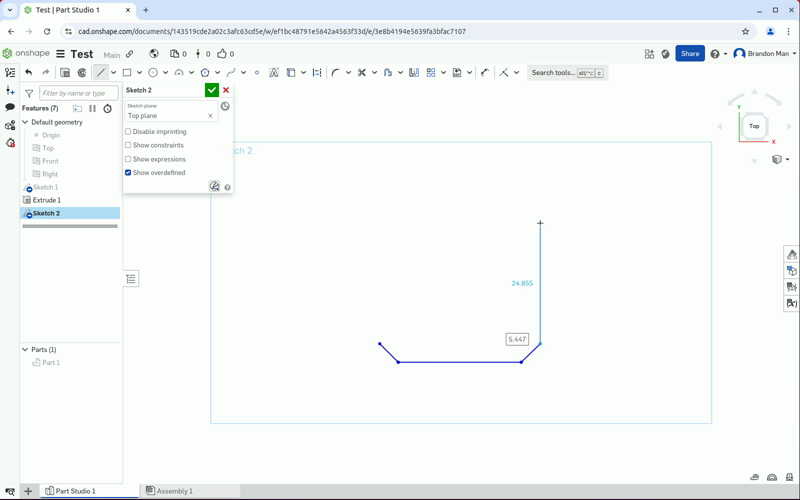
mouse_move(570, 222)
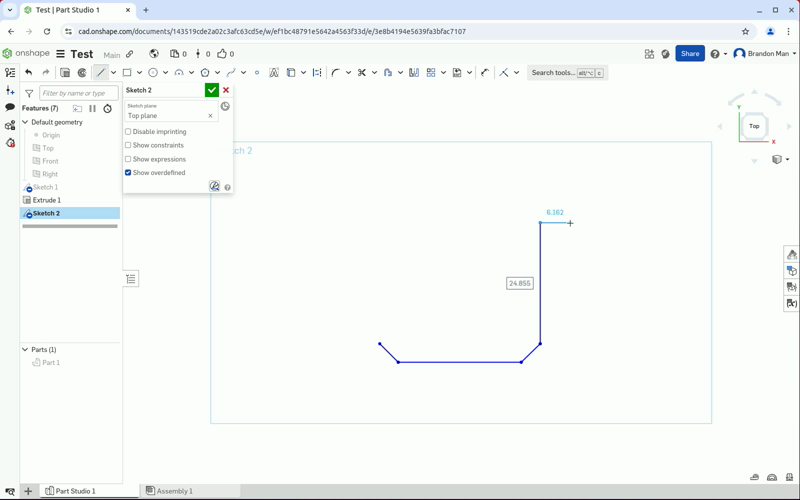
mouse_move(521, 202)
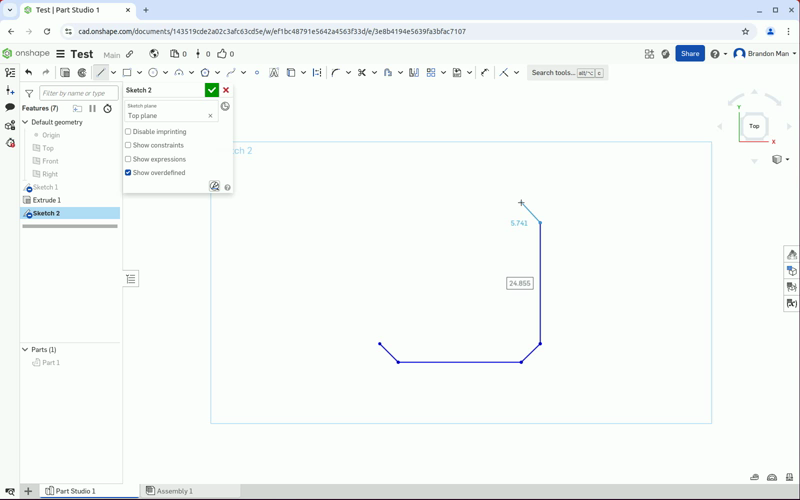
click(521, 202)
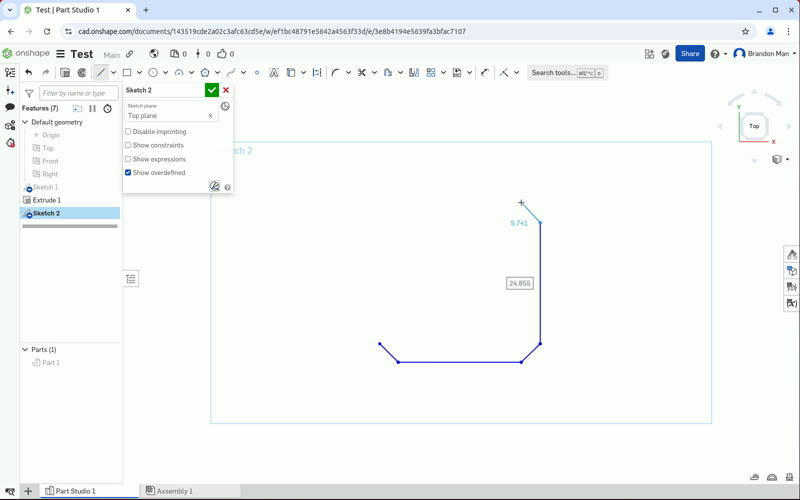
key_up(shift)
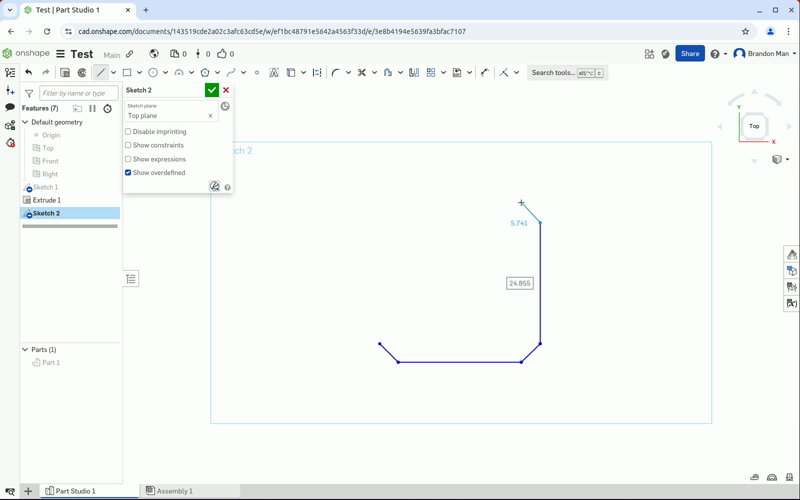
key_down(shift)
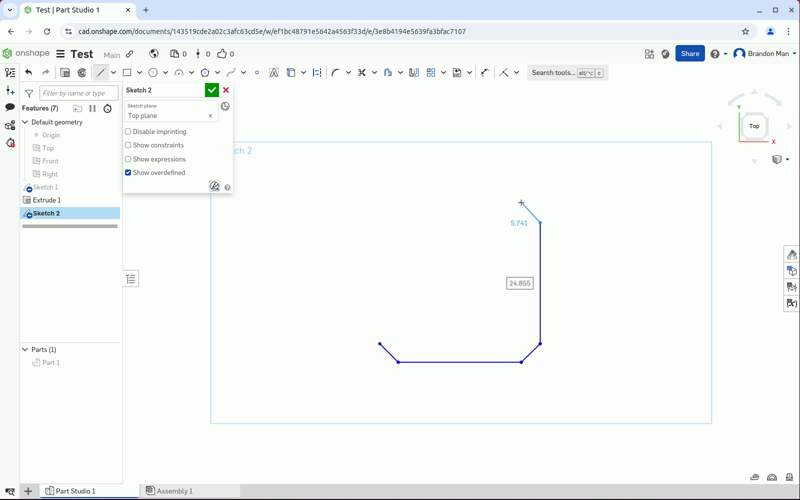
mouse_move(398, 202)
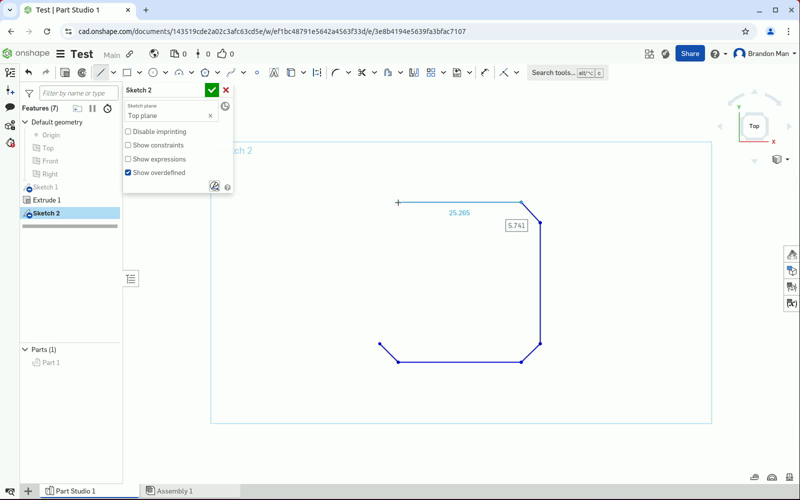
click(398, 202)
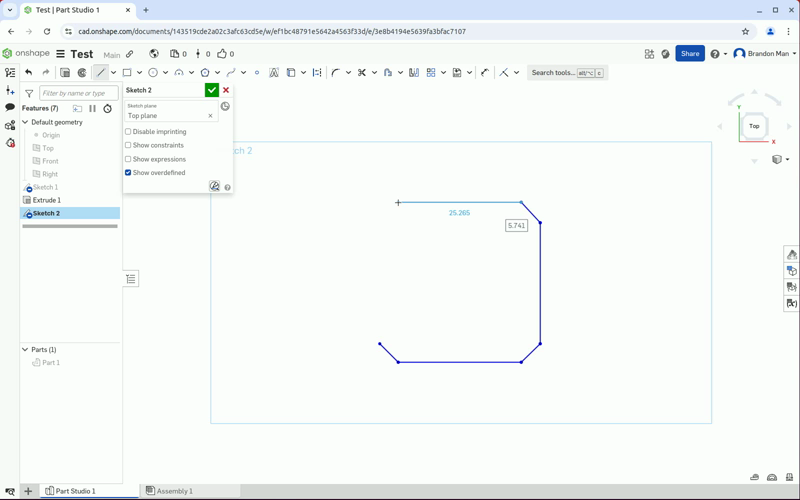
key_up(shift)
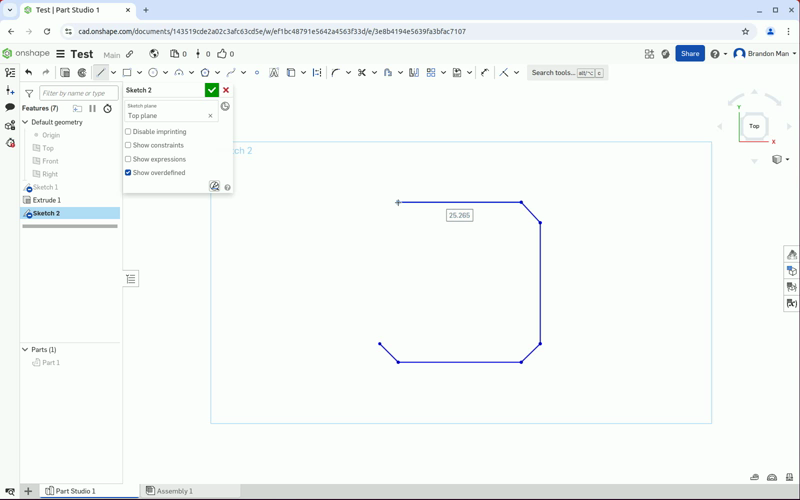
key_down(shift)
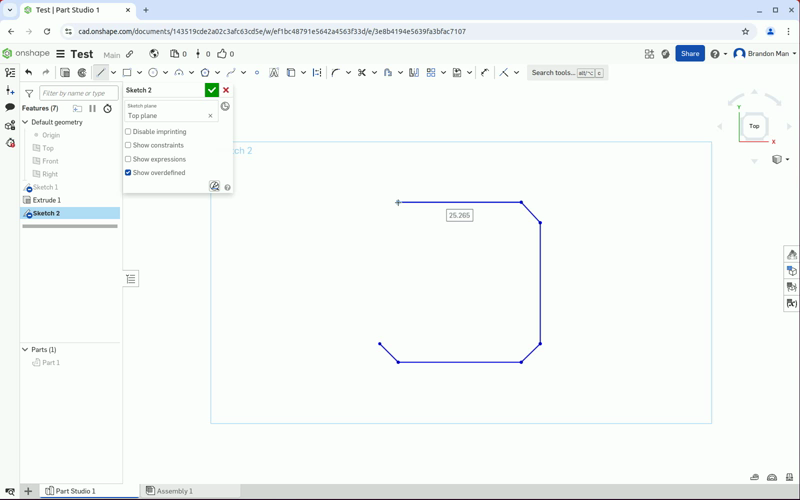
mouse_move(428, 202)
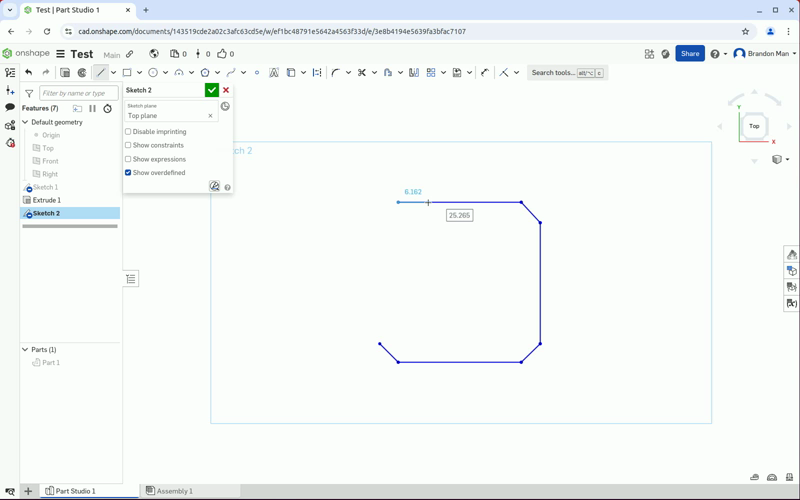
mouse_move(379, 222)
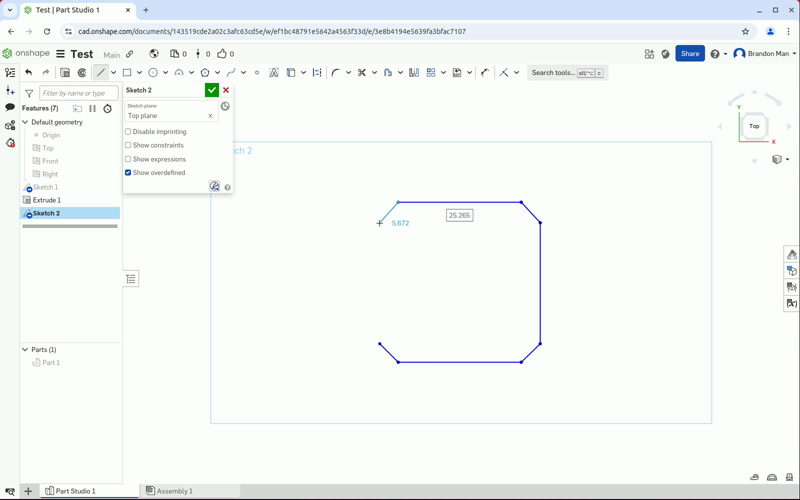
click(379, 222)
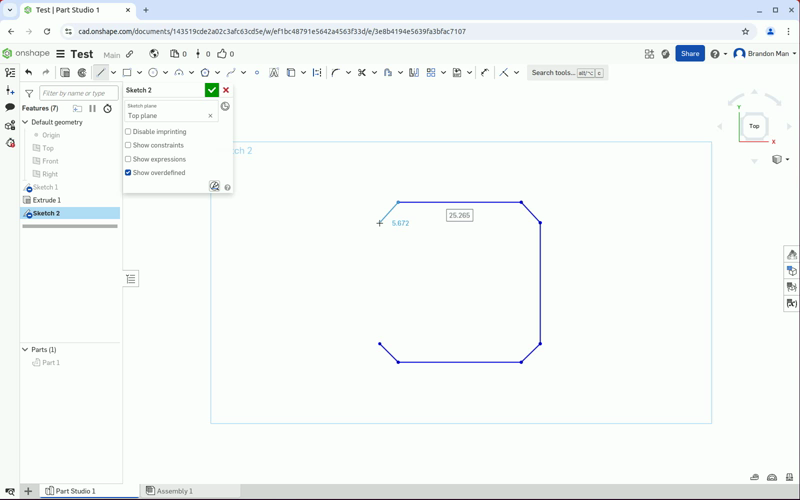
key_up(shift)
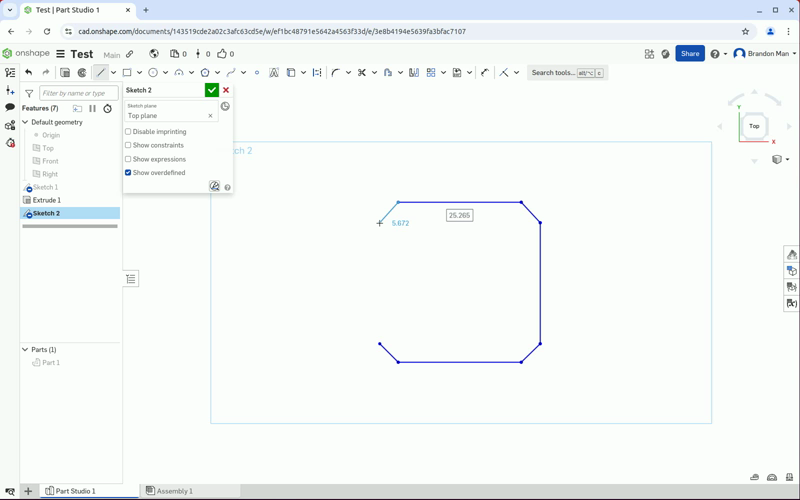
key_down(shift)
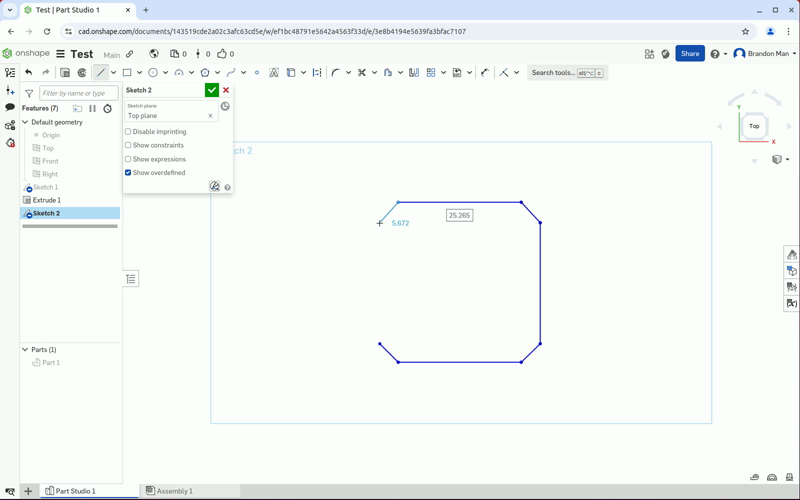
mouse_move(379, 343)
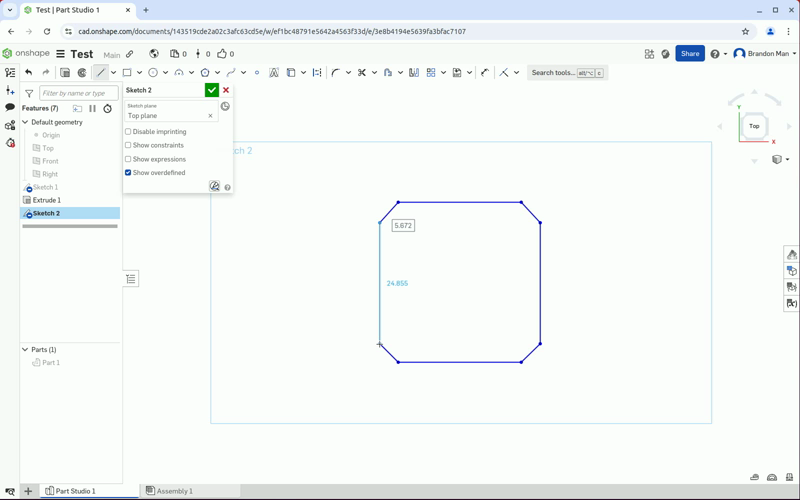
key_up(shift)
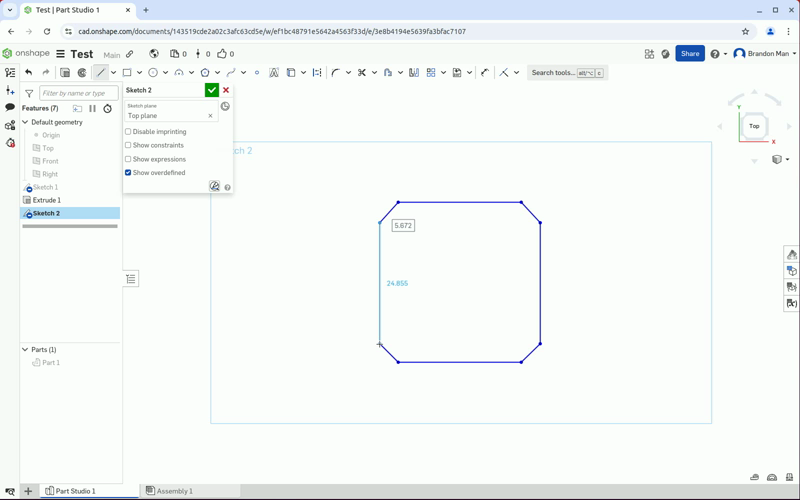
click(379, 343)
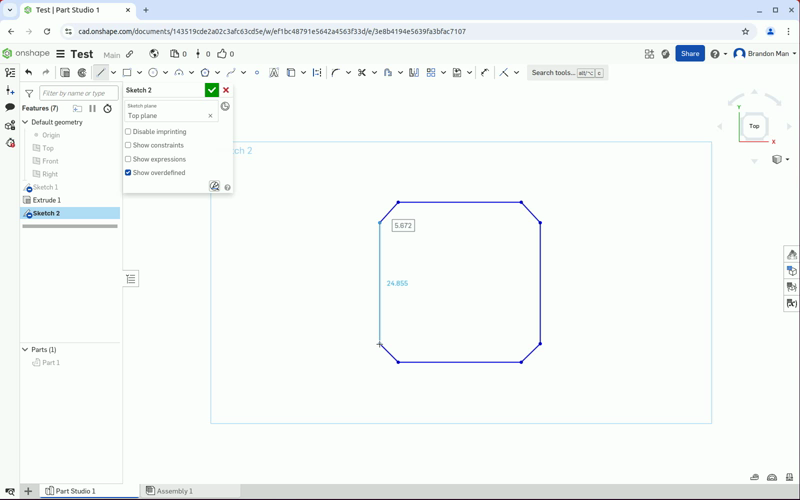
key(esc)
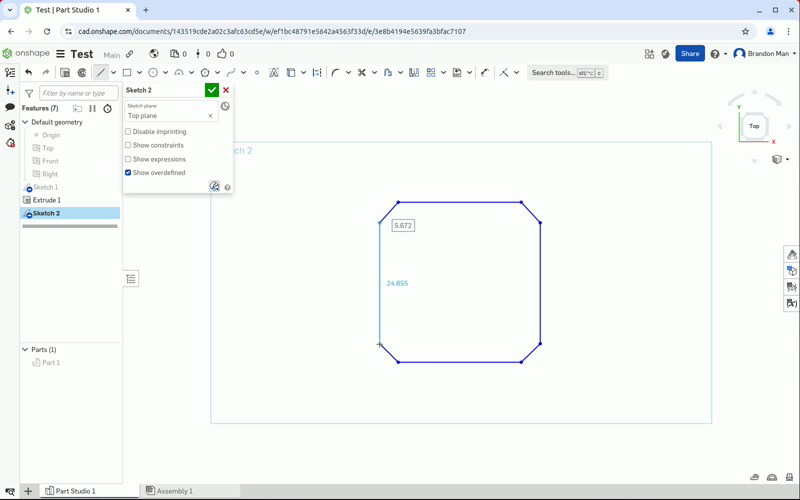
mouse_move(441, 288)
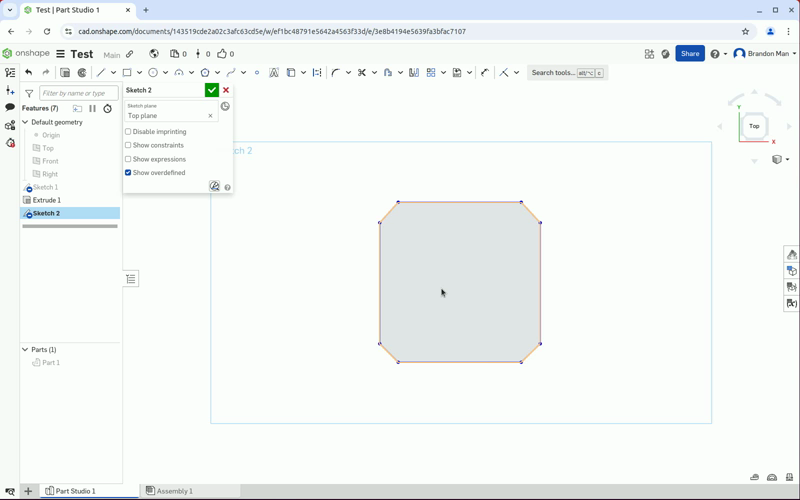
click(441, 288)
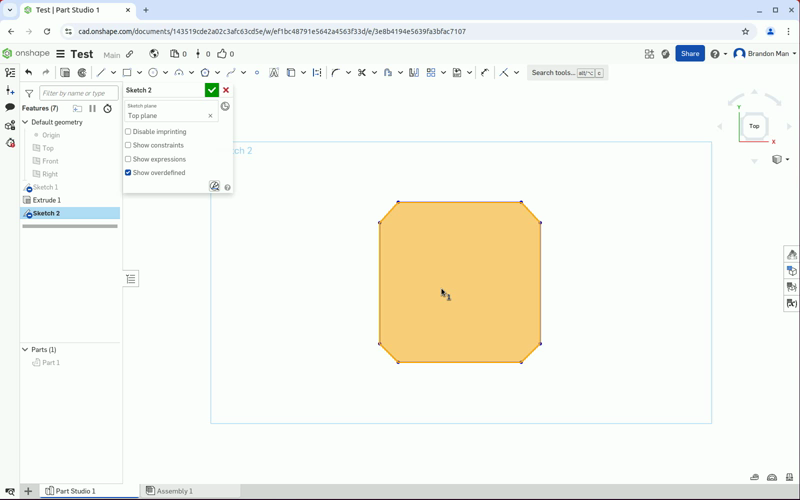
mouse_move(73, 352)
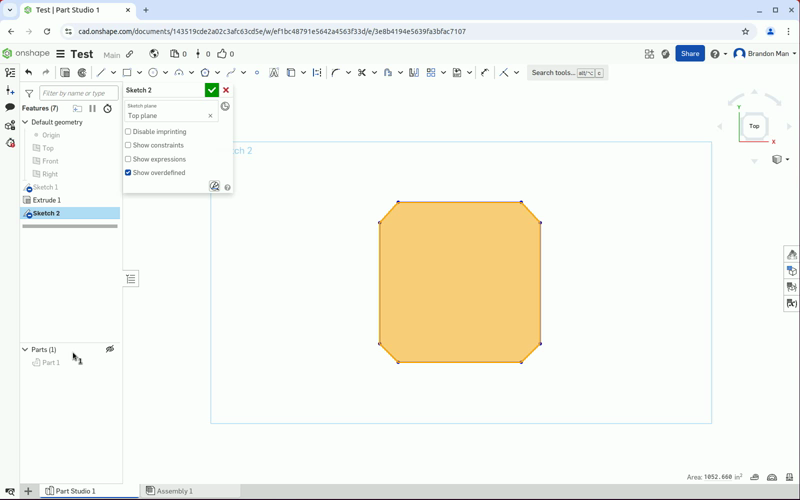
key(shift+y)
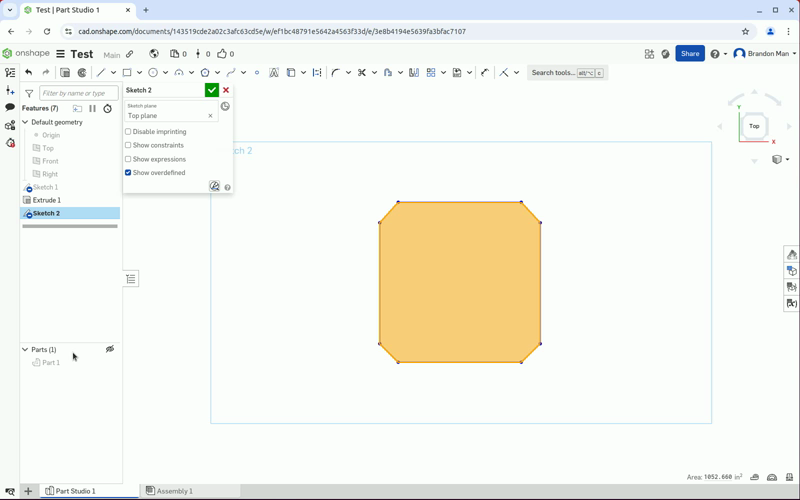
key(shift+e)
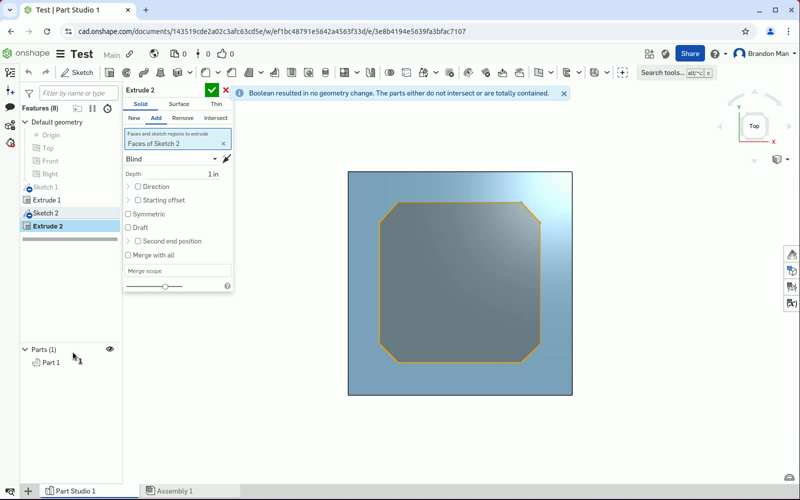
mouse_move(143, 106)
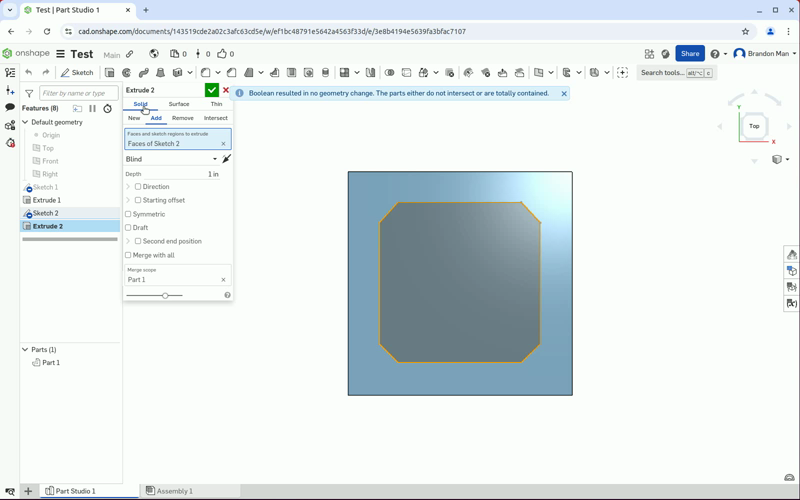
click(143, 106)
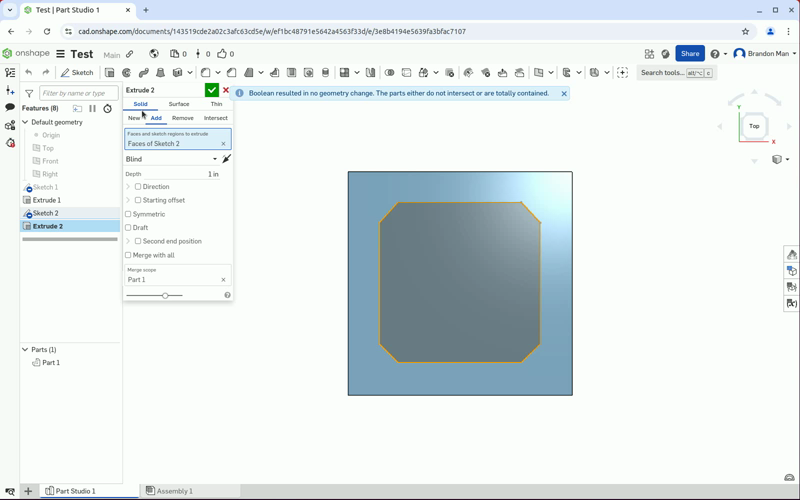
mouse_move(137, 120)
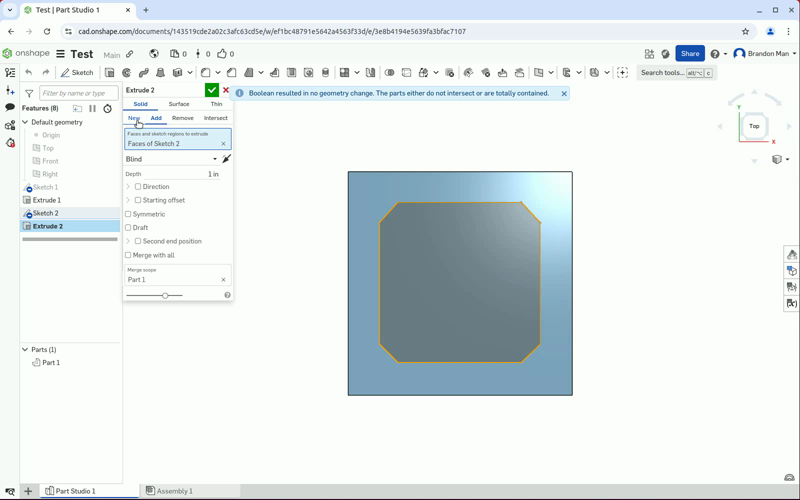
click(137, 120)
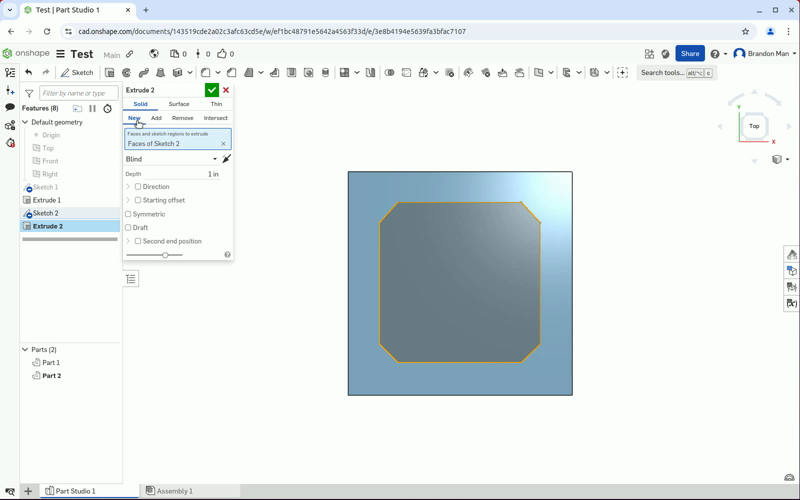
key(tab, 4)
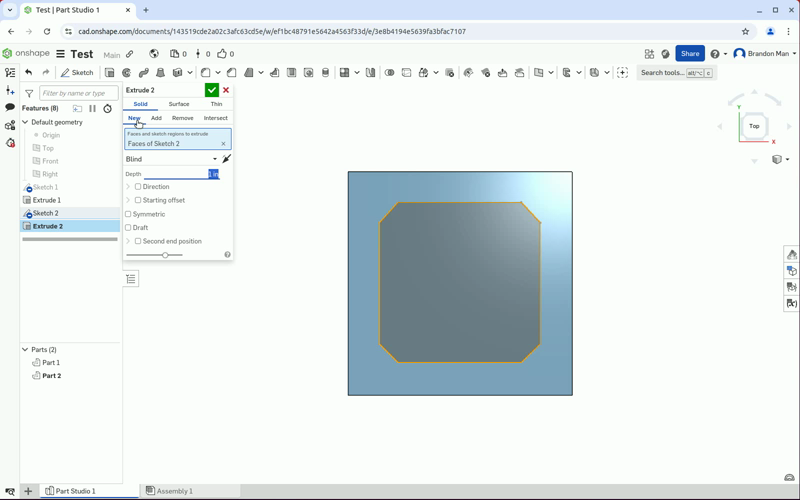
text(-6.499)
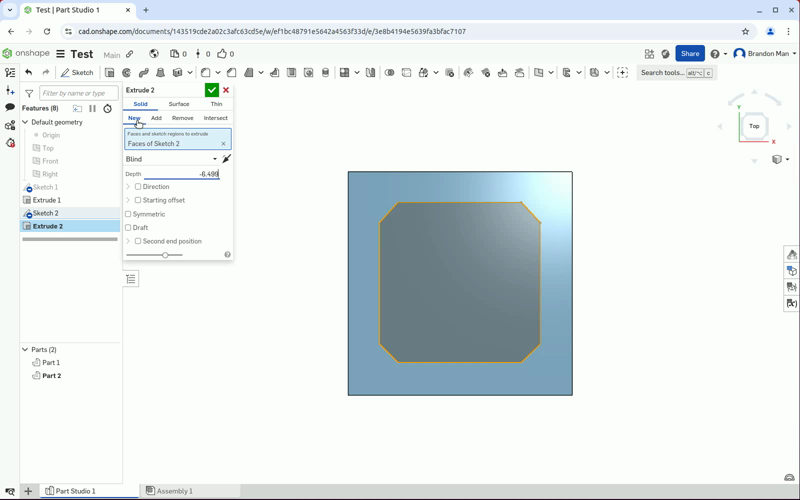
key(enter)
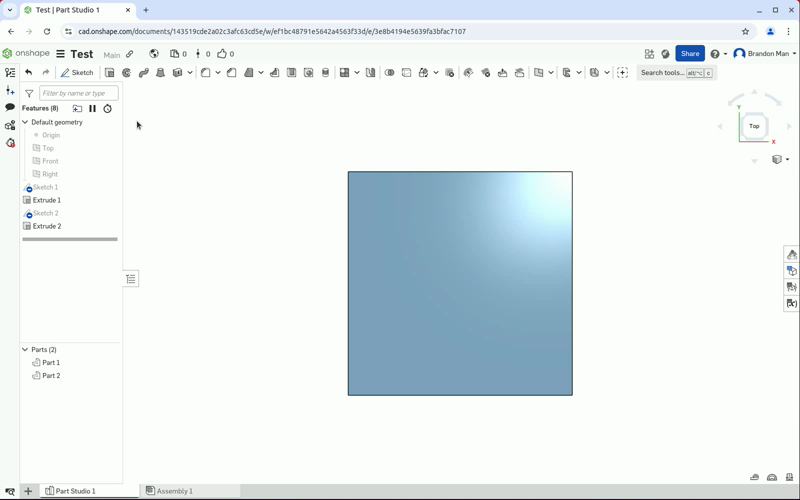
key(shift+h)
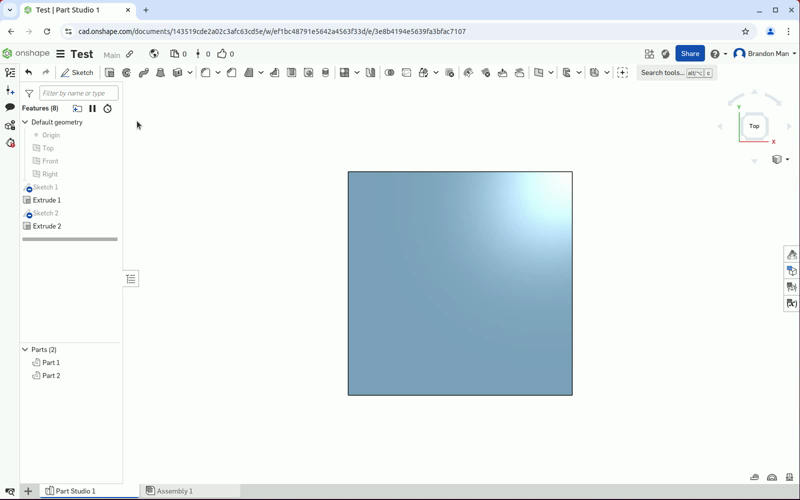
key(shift+h)
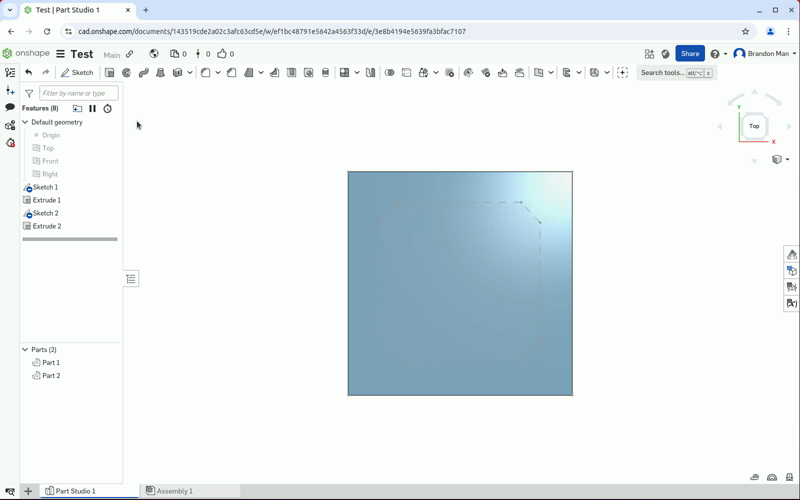
key(shift+7)
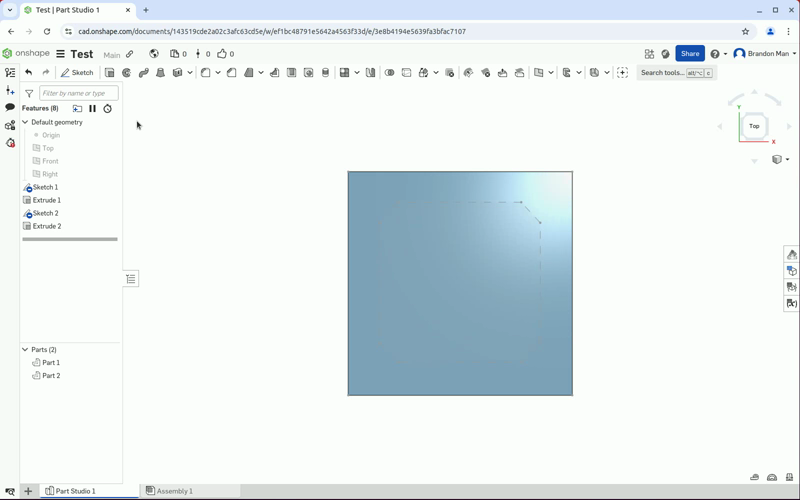
key(up, 3)
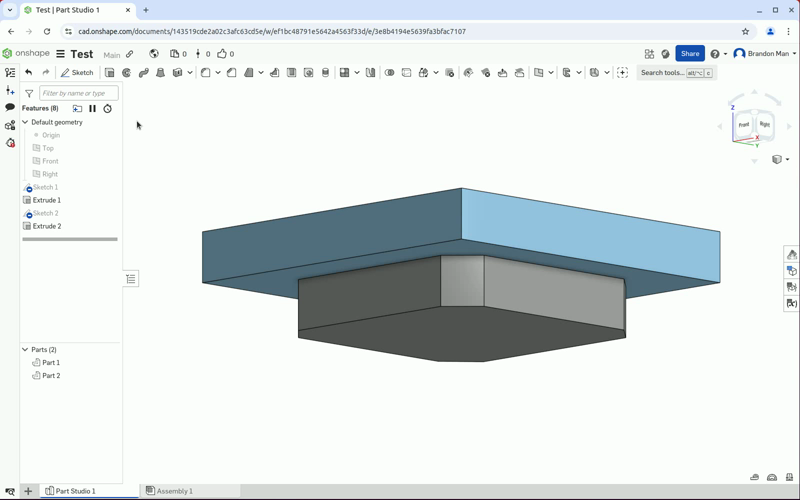
key(left, 3)
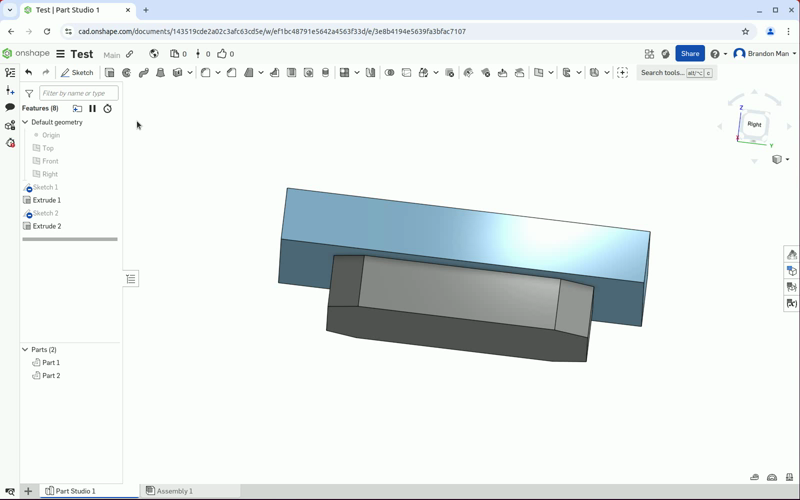
key(right, 3)
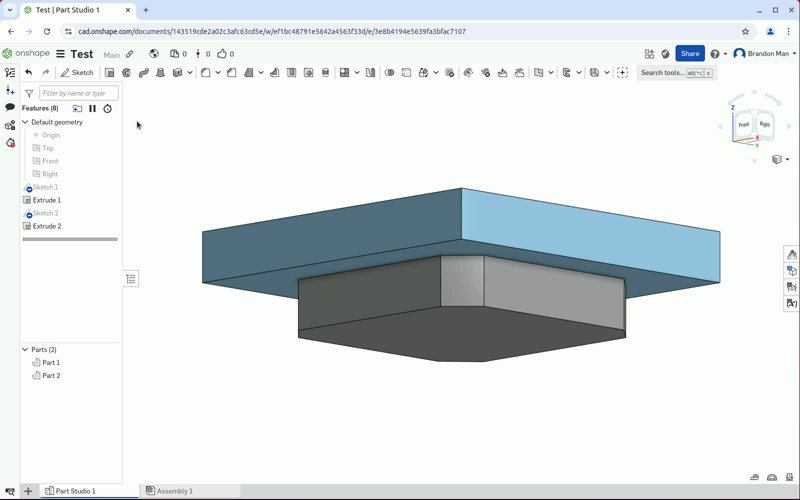
key(down, 3)
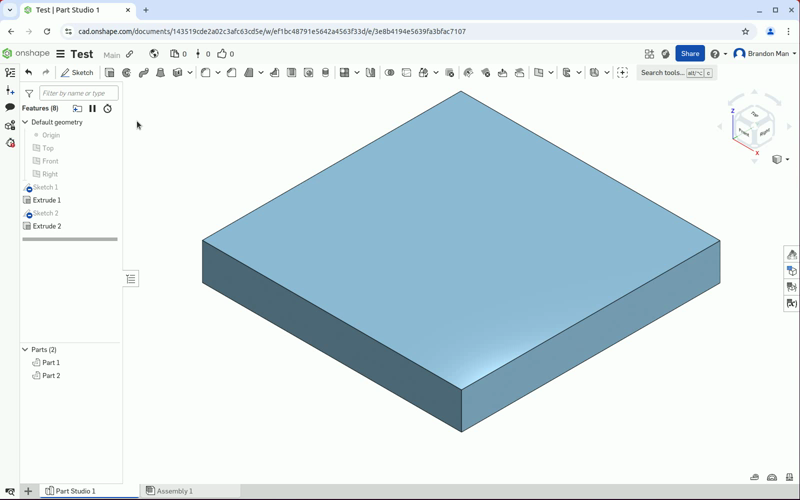
mouse_move(73, 189)
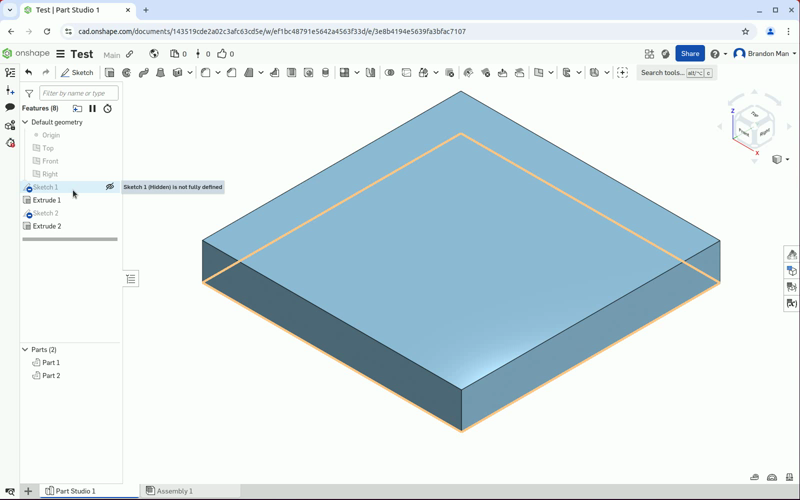
click(73, 189)